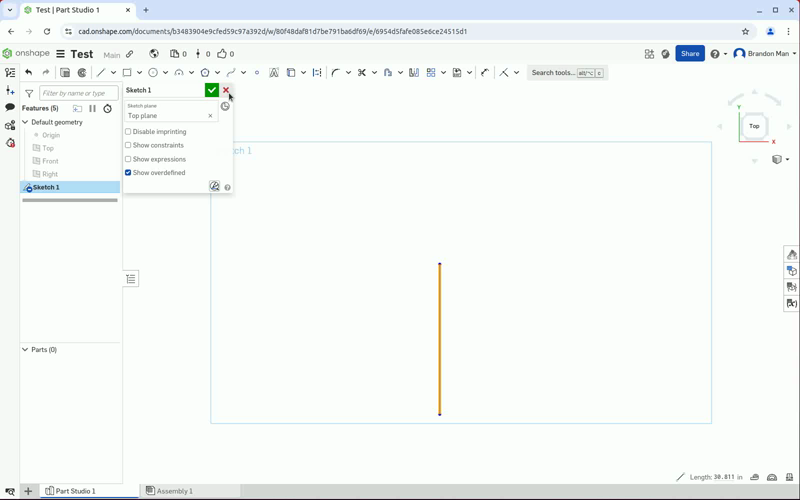
key(shift+h)
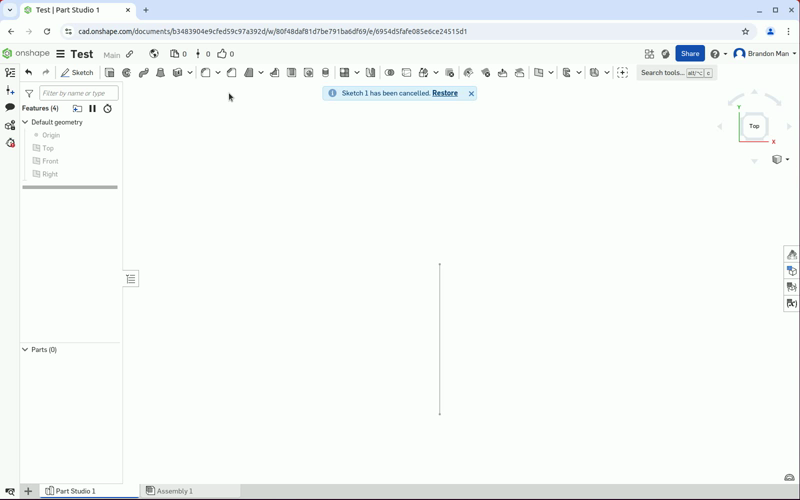
mouse_move(73, 352)
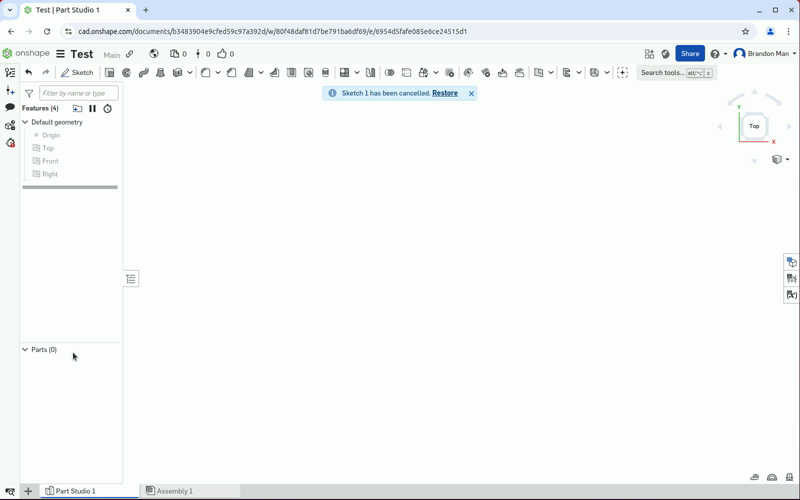
key(y)
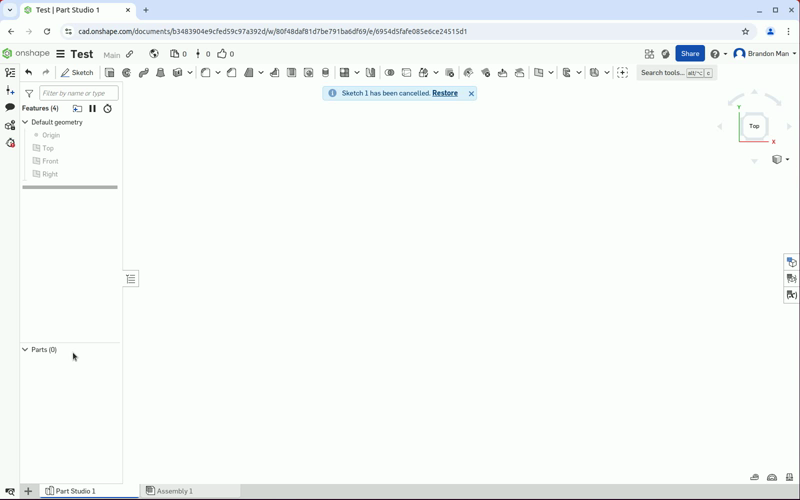
key(shift+p)
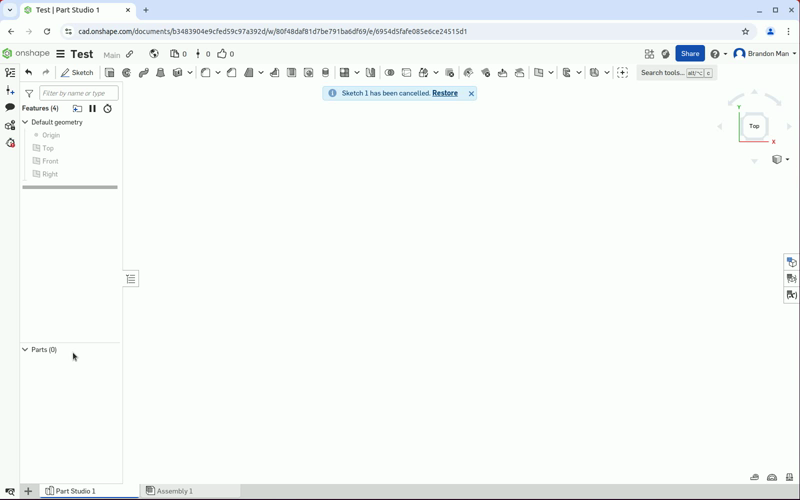
key(space)
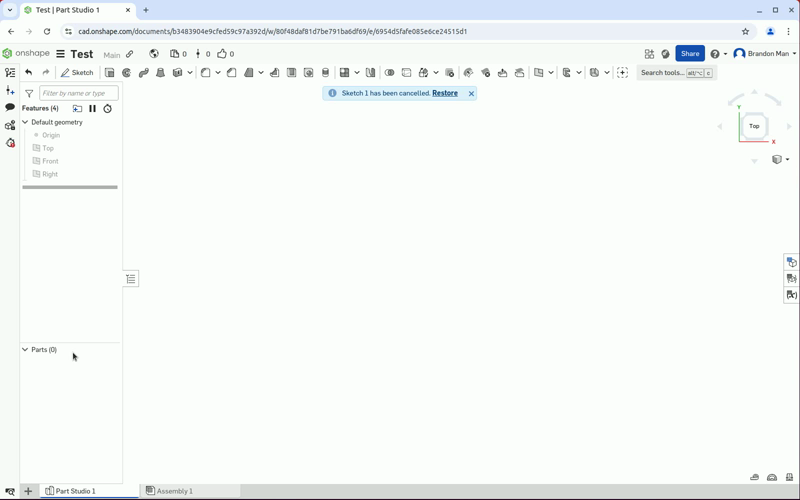
key_down(shift)
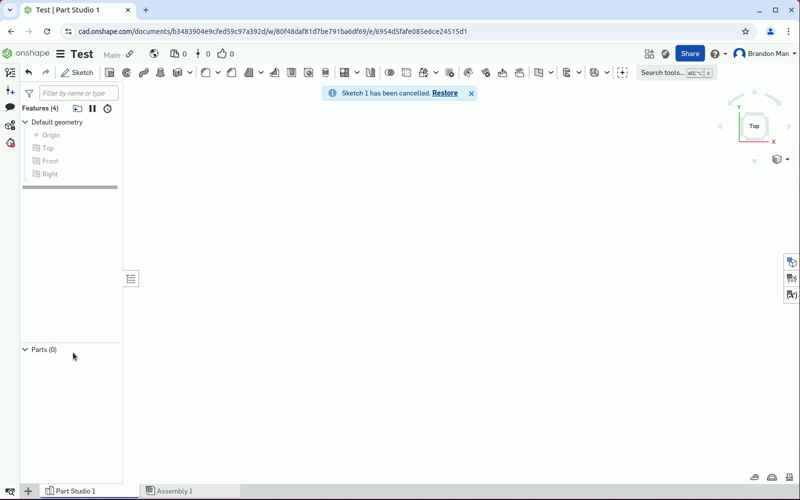
key(up)
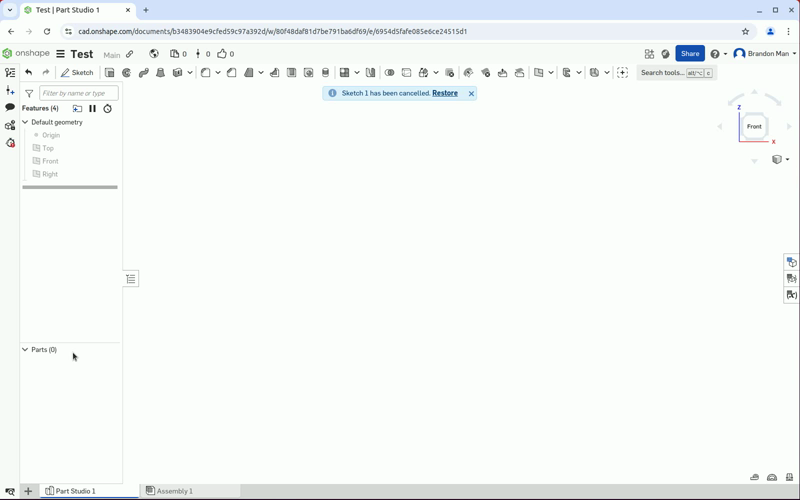
key_up(shift)
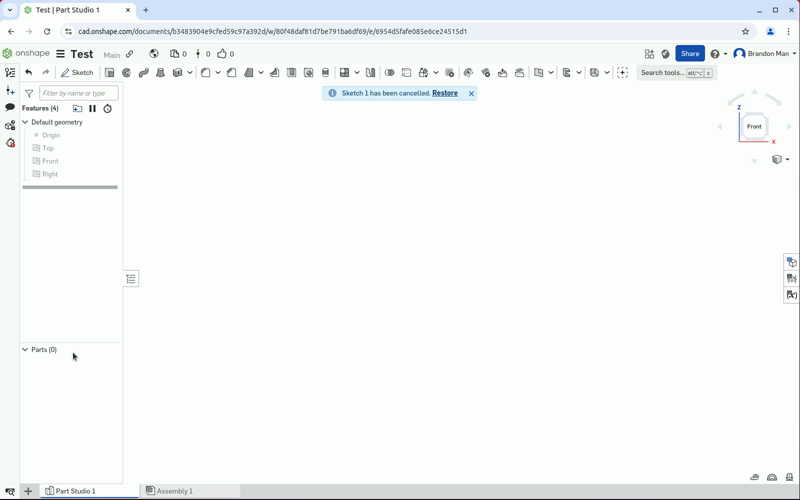
mouse_move(73, 352)
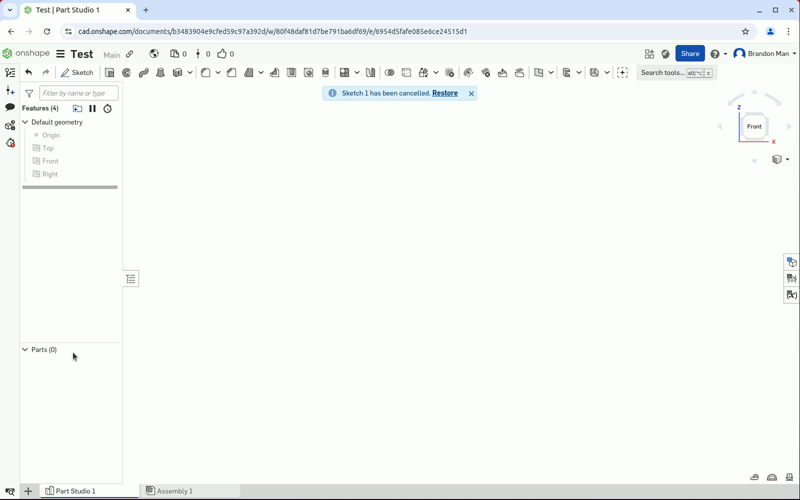
key(shift+y)
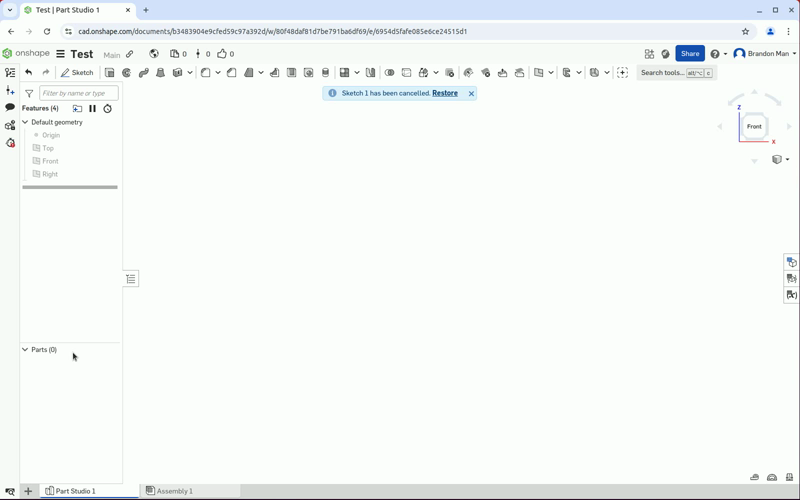
key(shift+s)
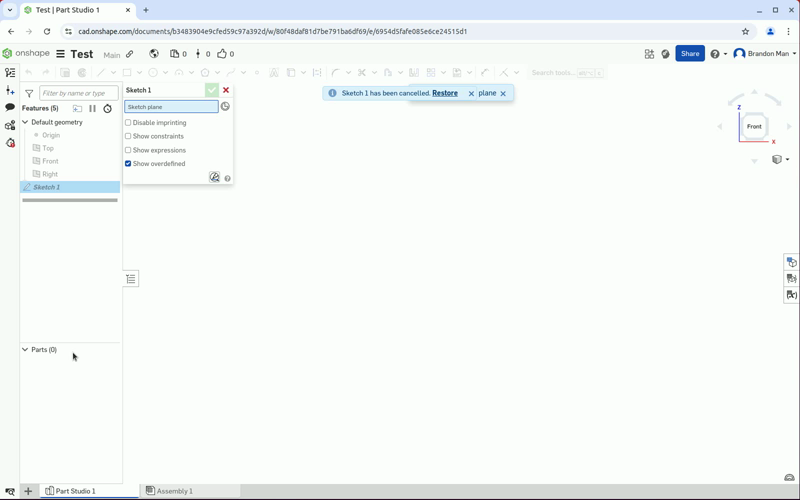
mouse_move(73, 163)
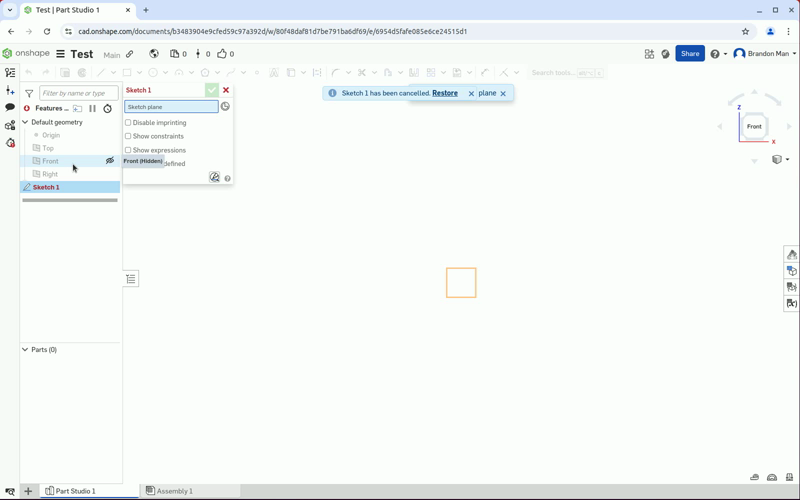
click(73, 163)
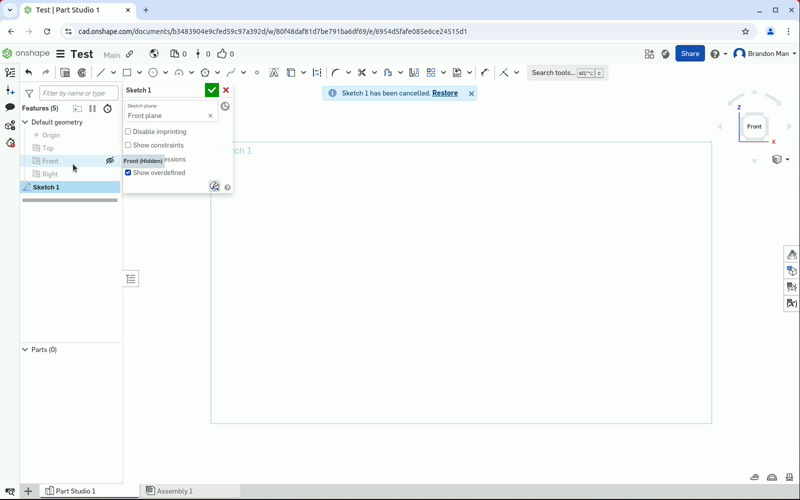
mouse_move(73, 352)
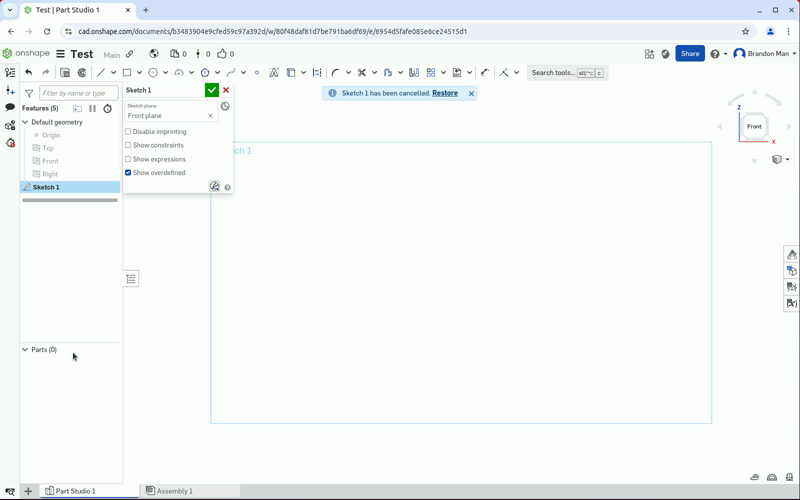
key(y)
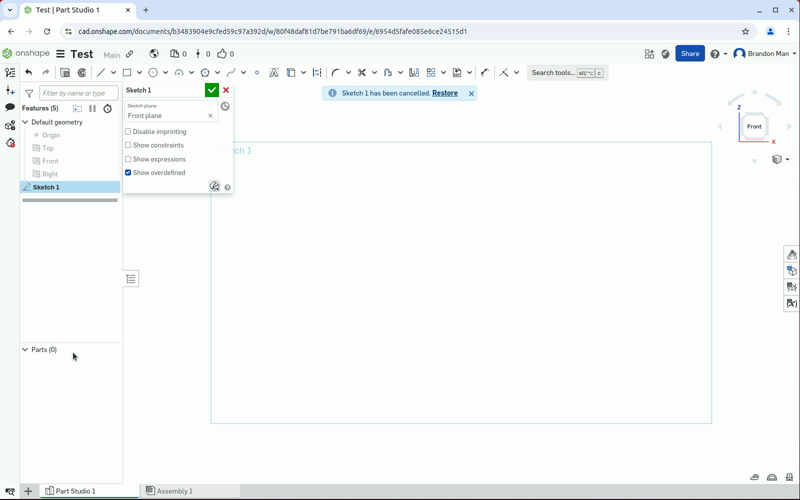
key(c)
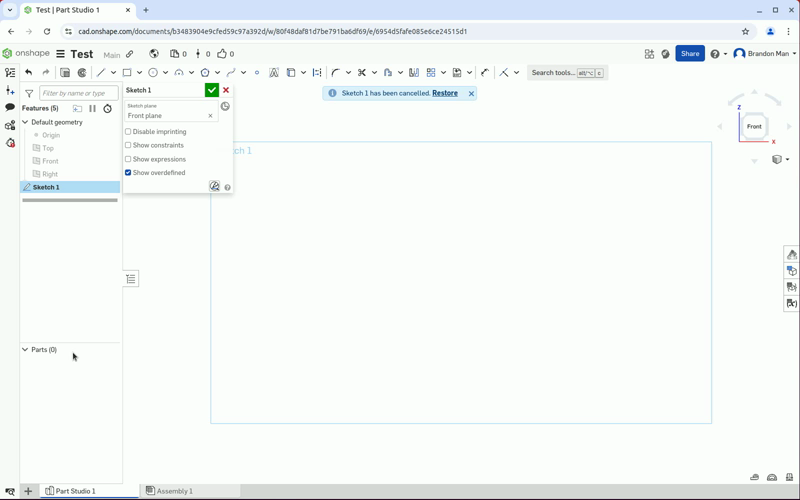
key_down(shift)
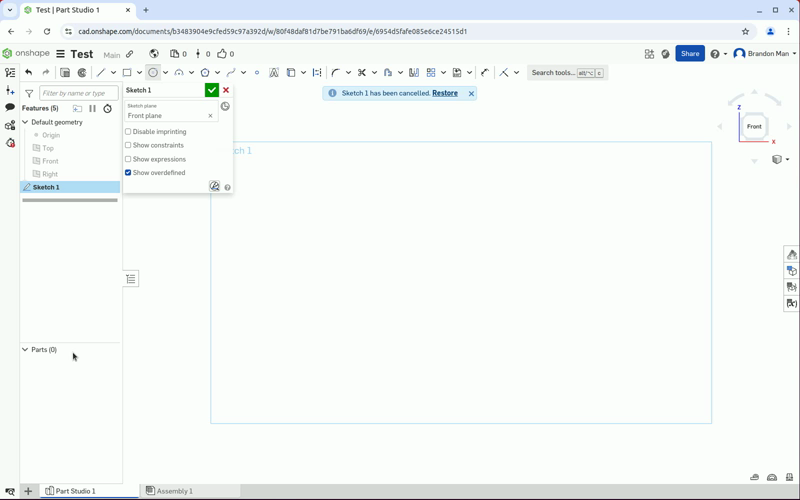
mouse_move(461, 282)
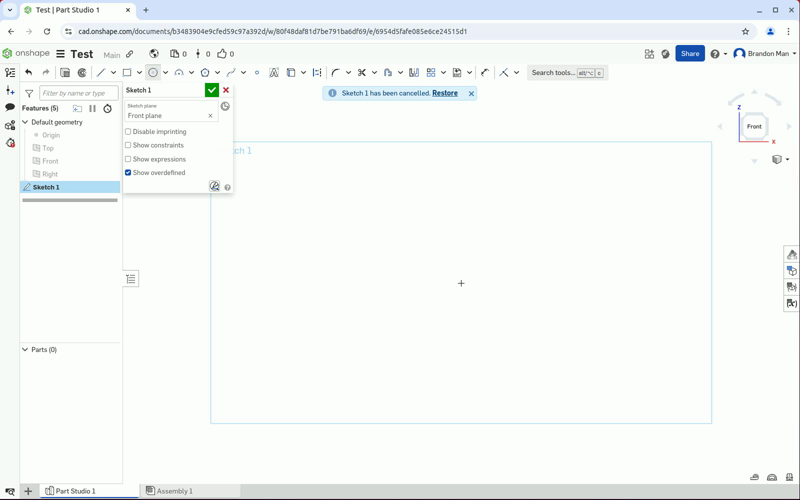
click(461, 282)
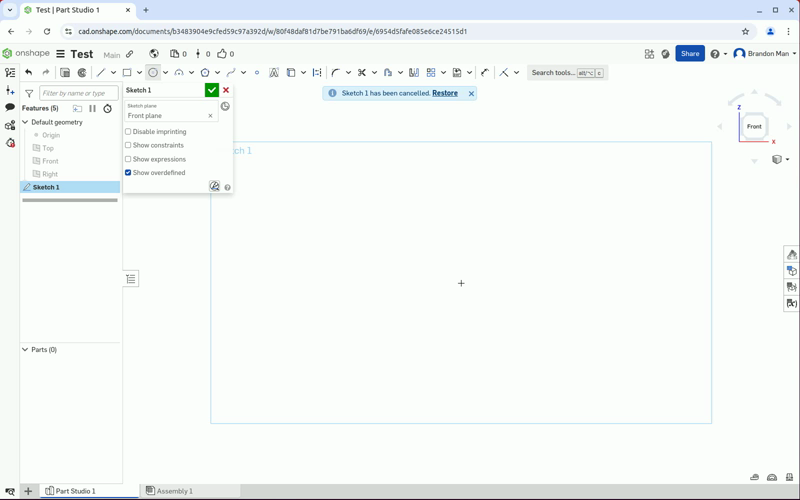
key_up(shift)
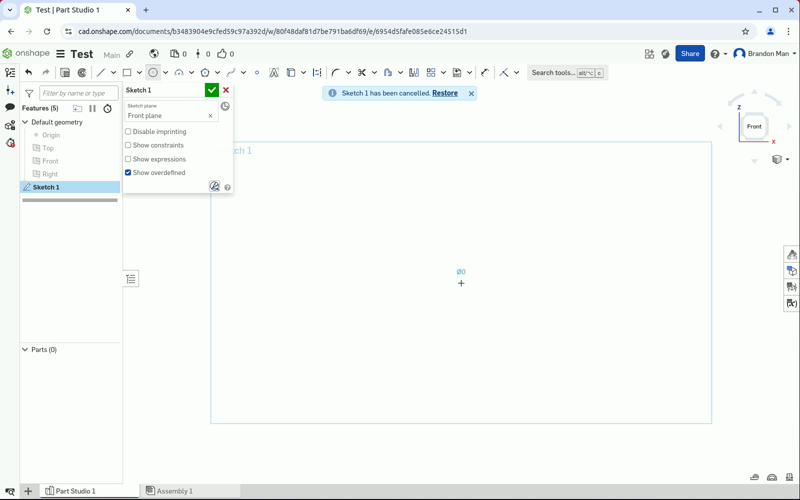
mouse_move(546, 282)
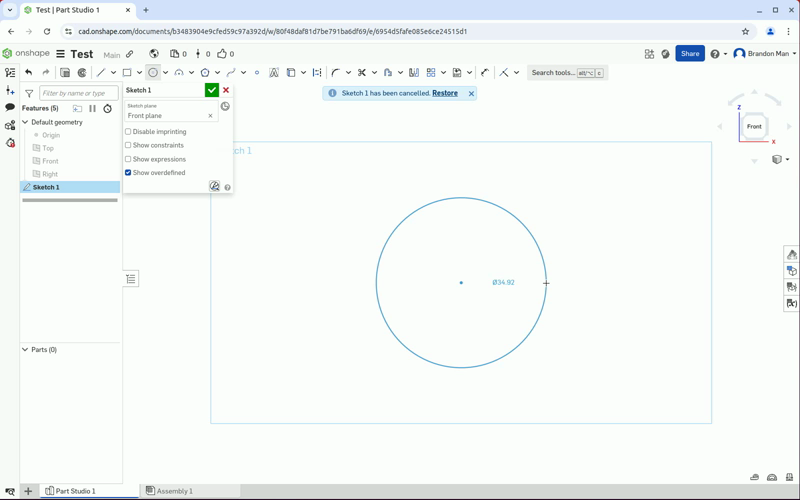
click(546, 282)
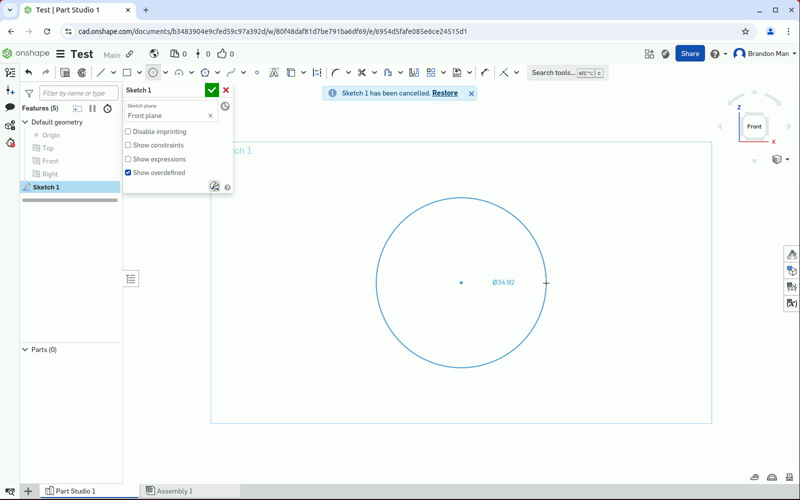
key(esc)
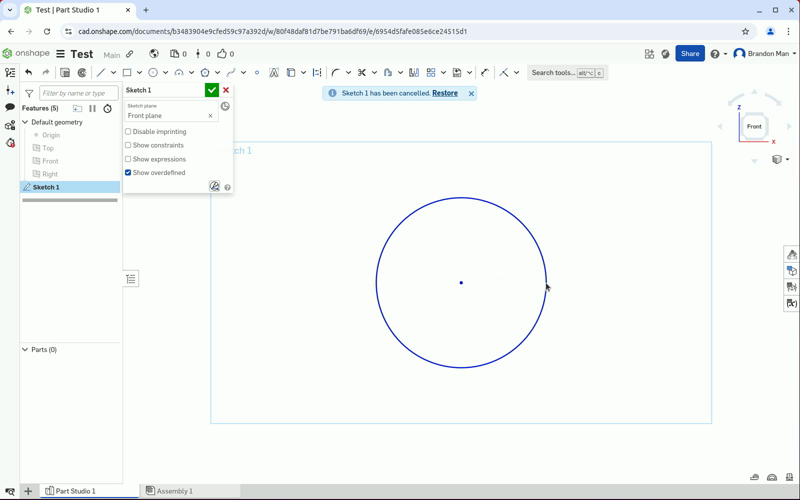
key(c)
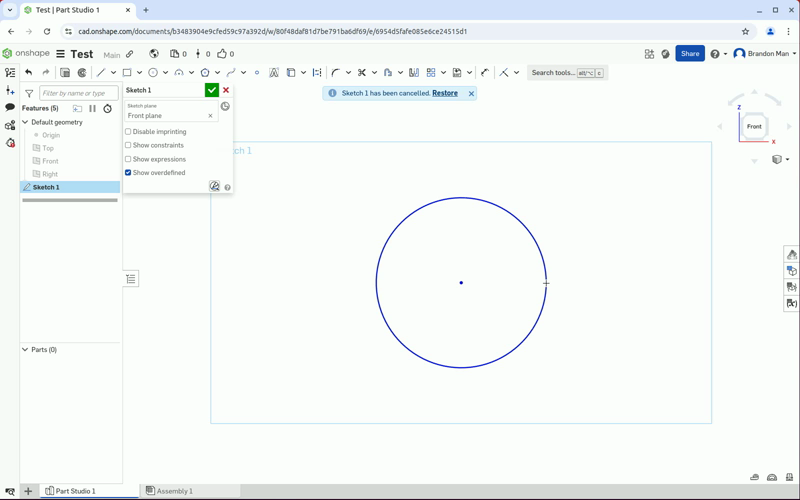
key_down(shift)
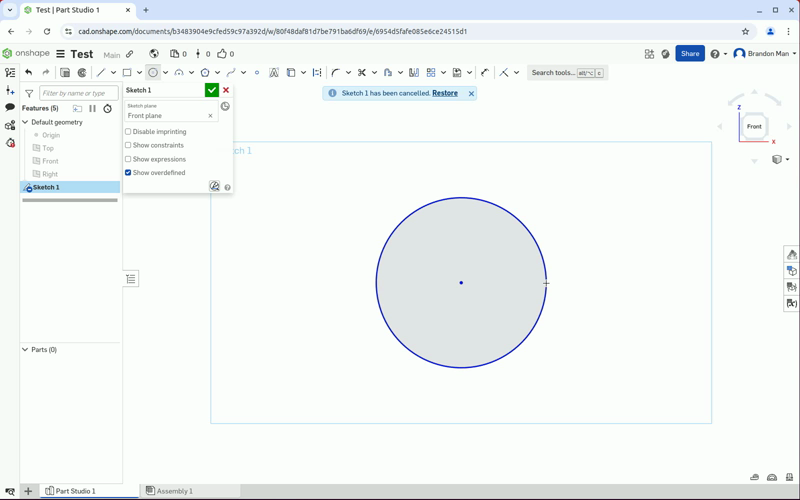
mouse_move(461, 282)
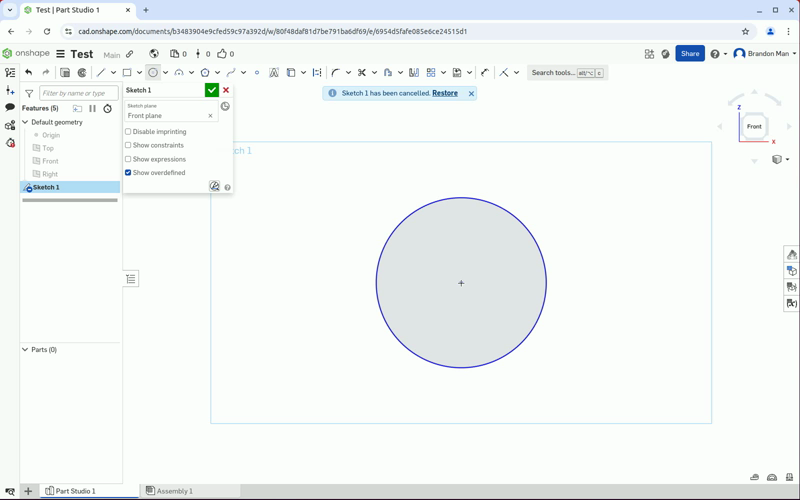
click(461, 282)
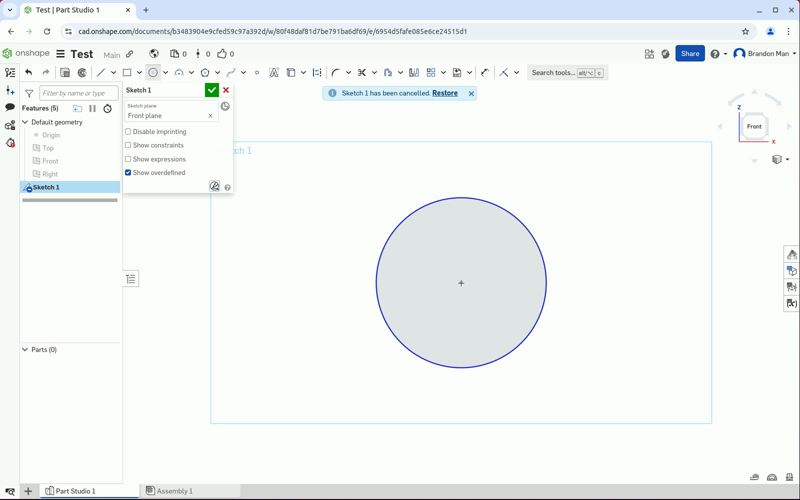
key_up(shift)
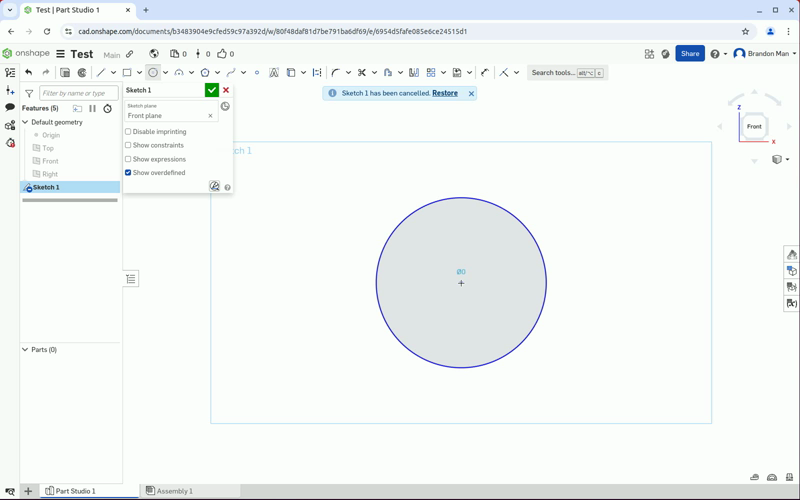
mouse_move(498, 282)
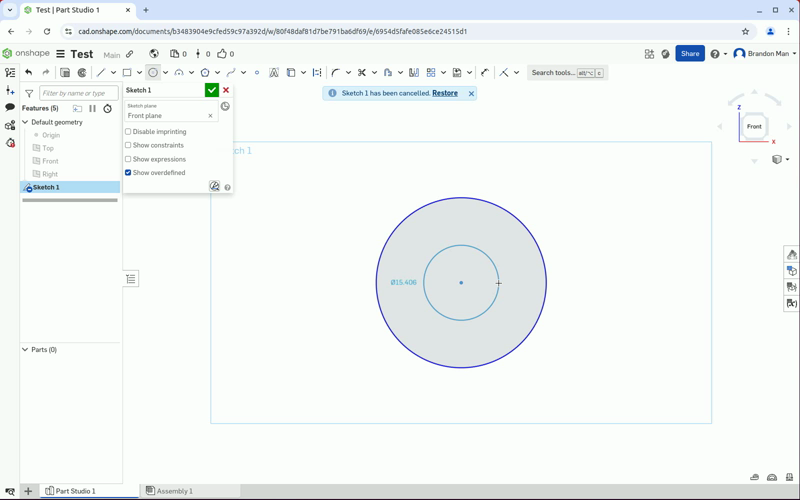
click(498, 282)
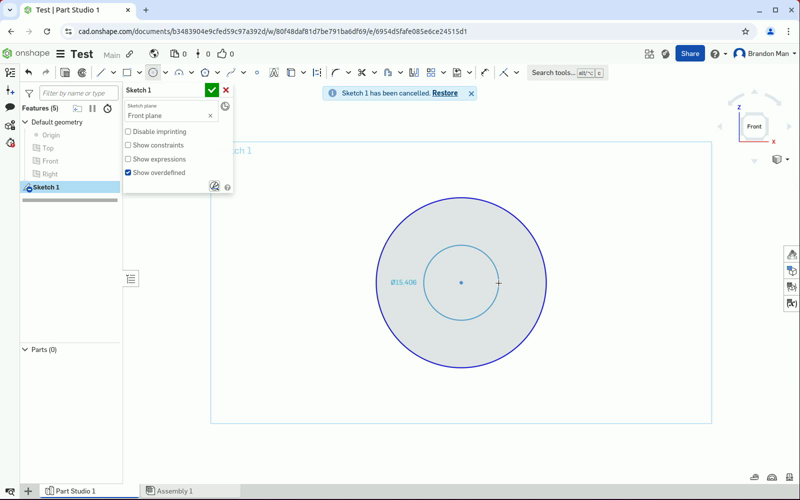
key(esc)
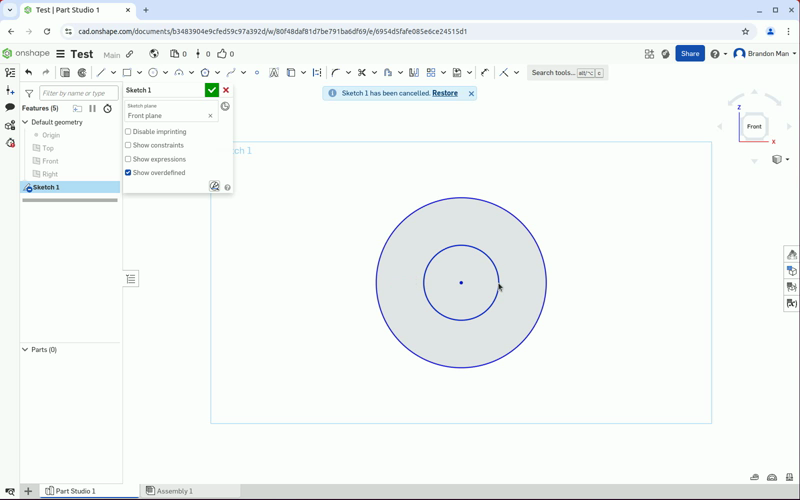
mouse_move(495, 340)
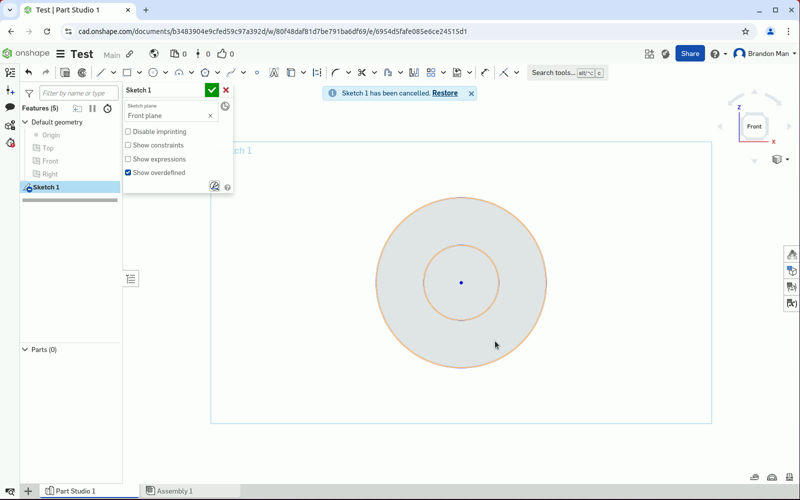
click(495, 340)
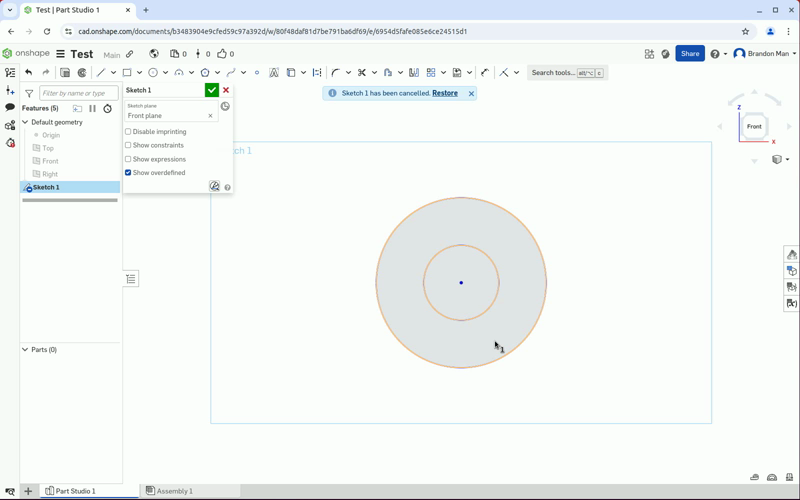
mouse_move(73, 352)
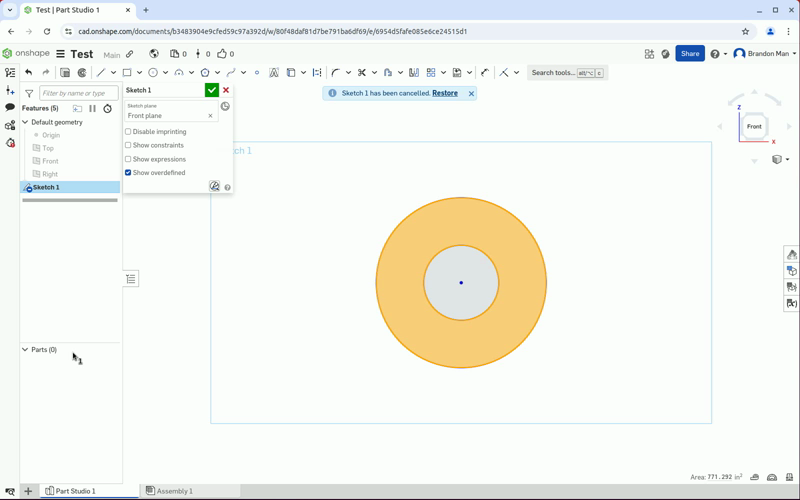
key(shift+y)
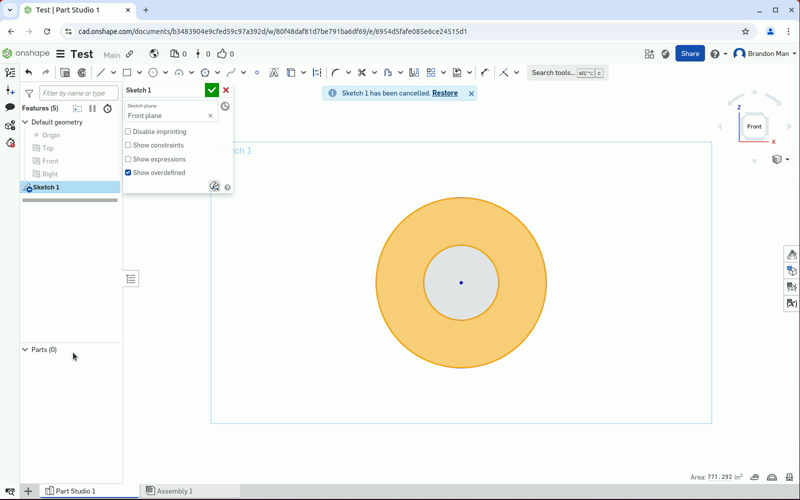
key(shift+e)
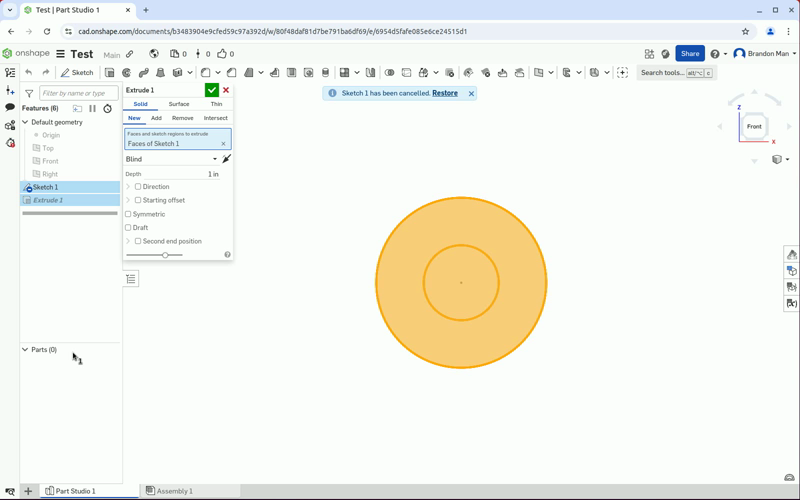
mouse_move(143, 106)
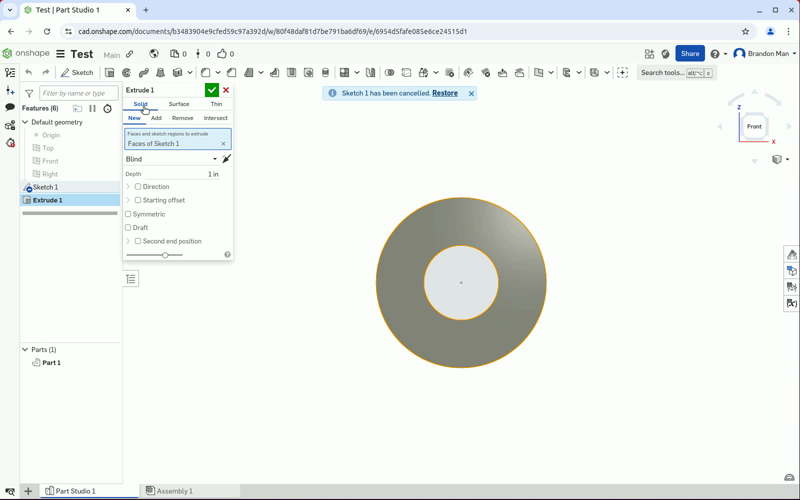
click(143, 106)
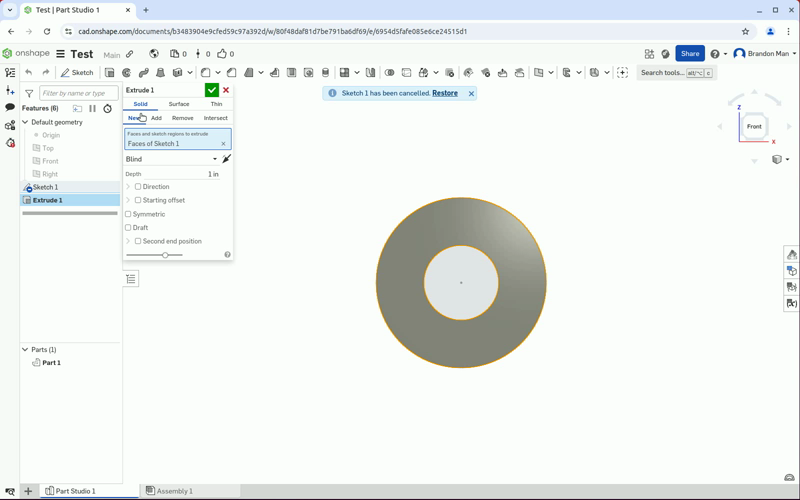
mouse_move(137, 120)
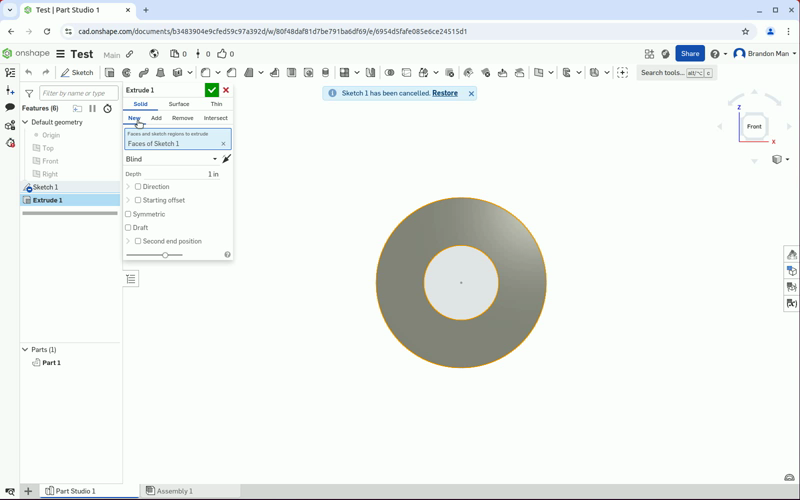
click(137, 120)
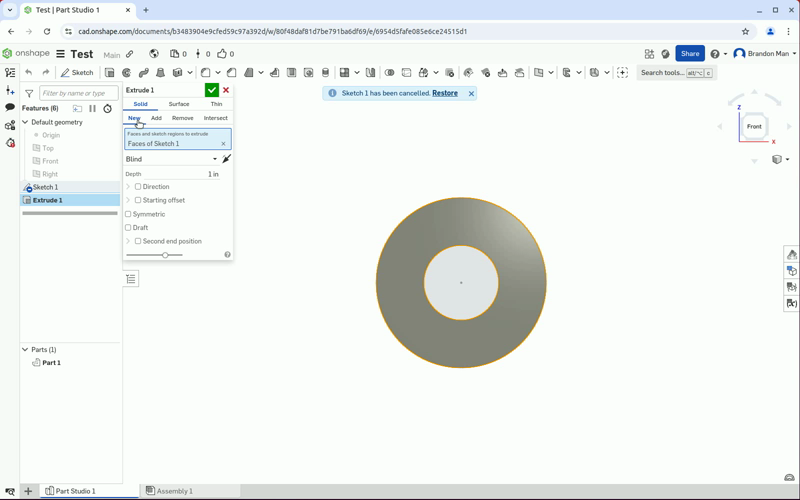
key(tab, 4)
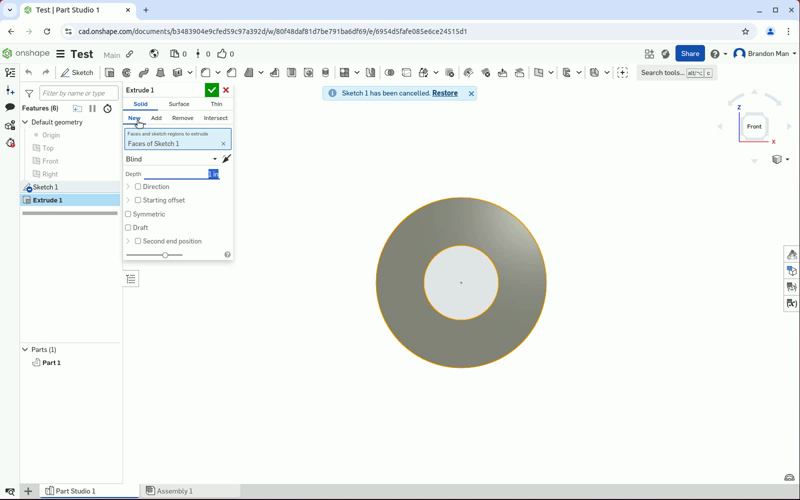
text(7.703)
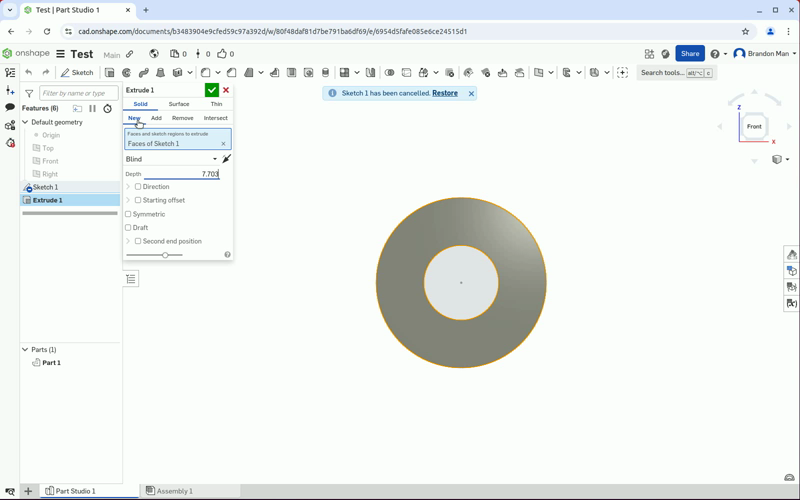
key(enter)
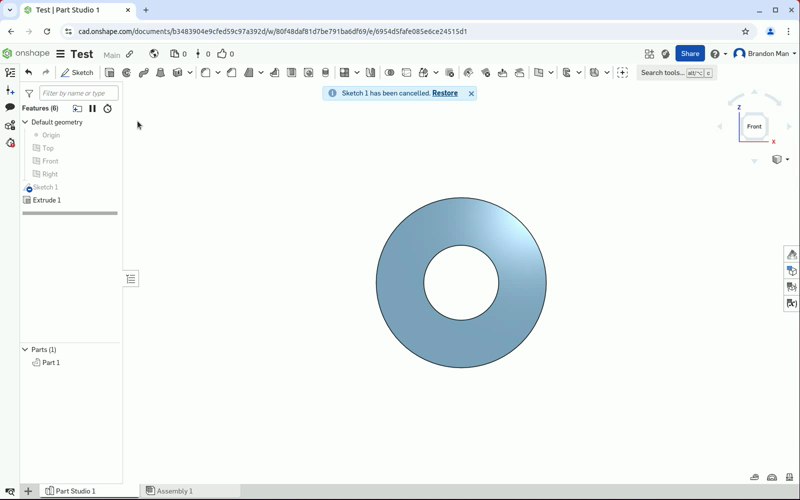
key(shift+h)
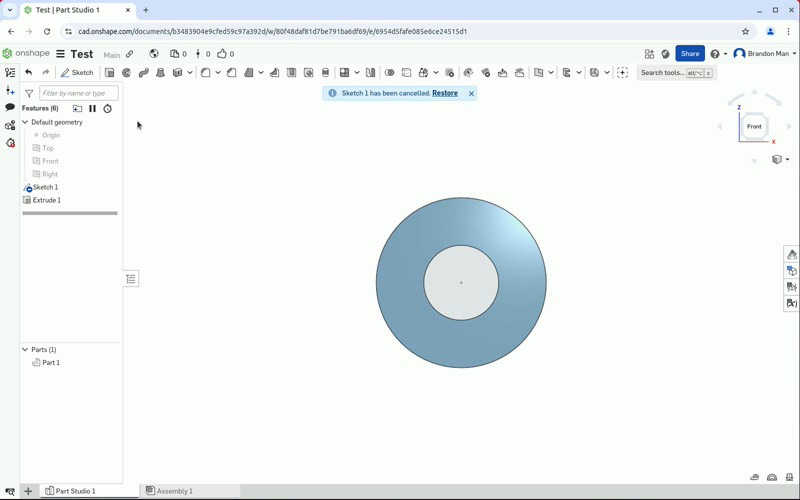
key(shift+h)
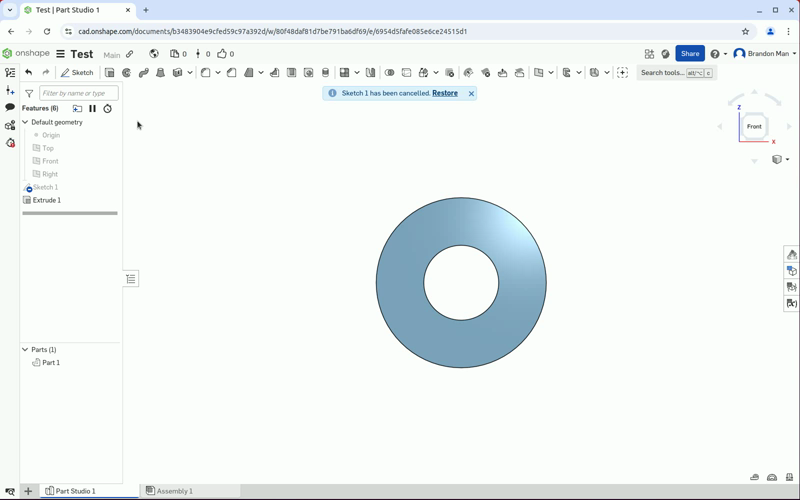
mouse_move(73, 189)
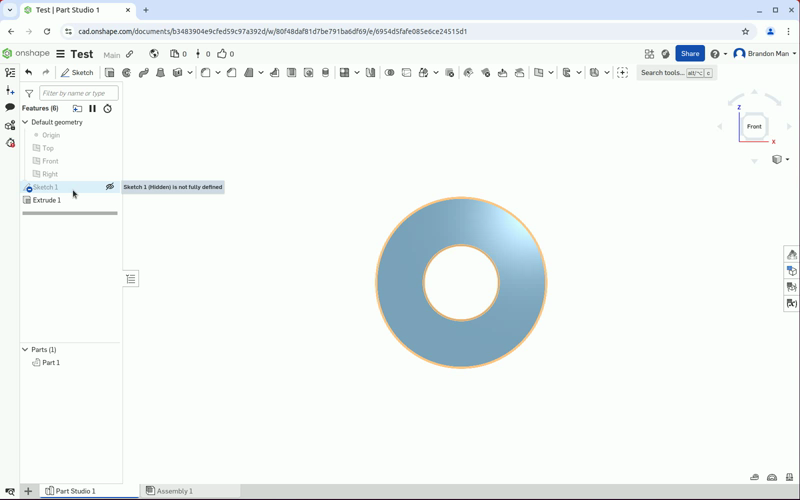
click(73, 189)
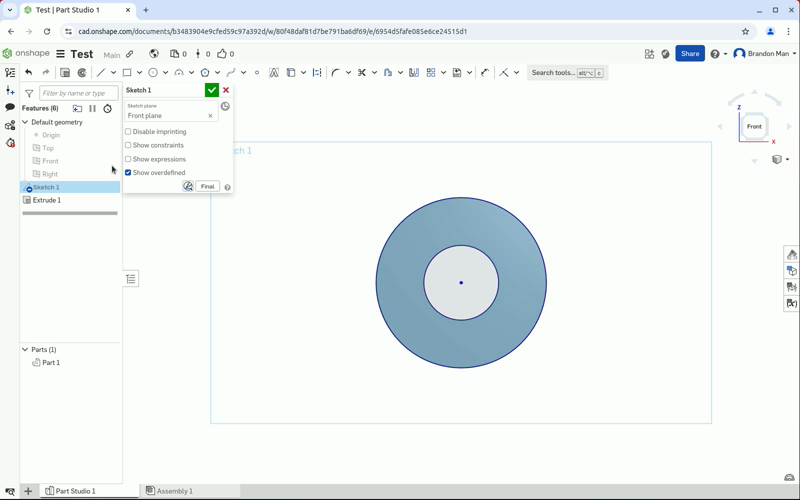
mouse_move(229, 92)
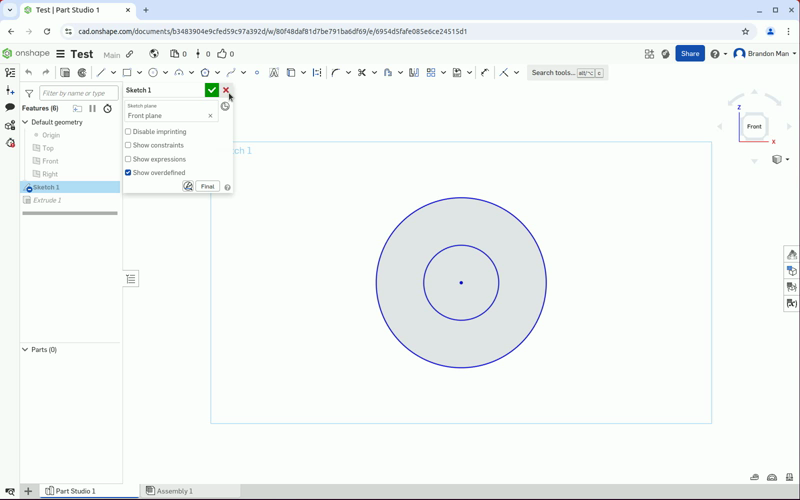
click(229, 92)
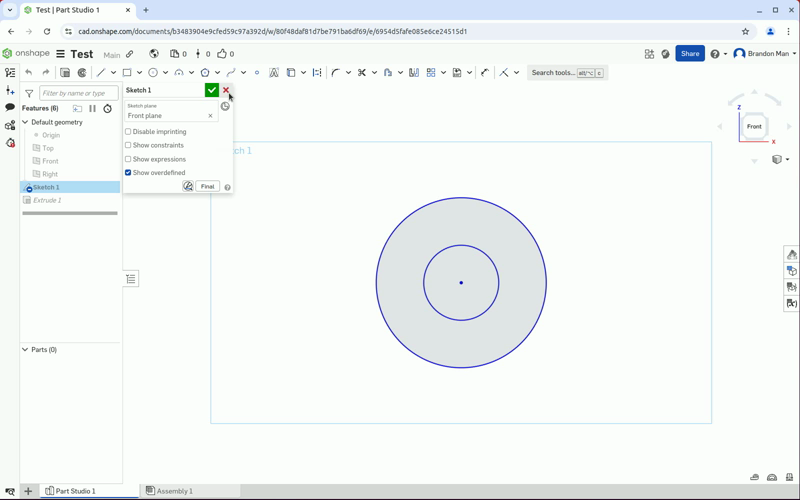
key(shift+s)
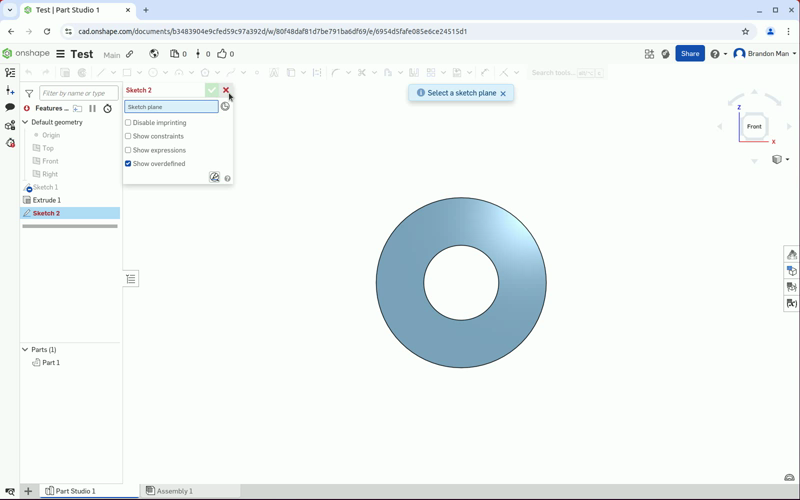
mouse_move(73, 163)
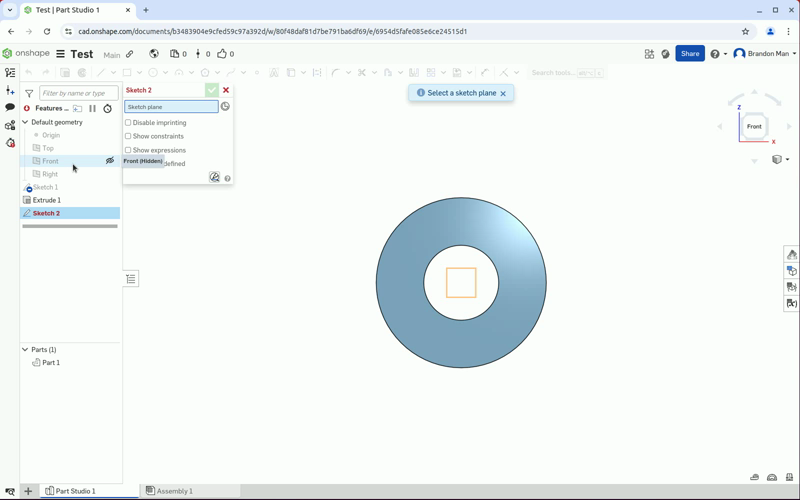
click(73, 163)
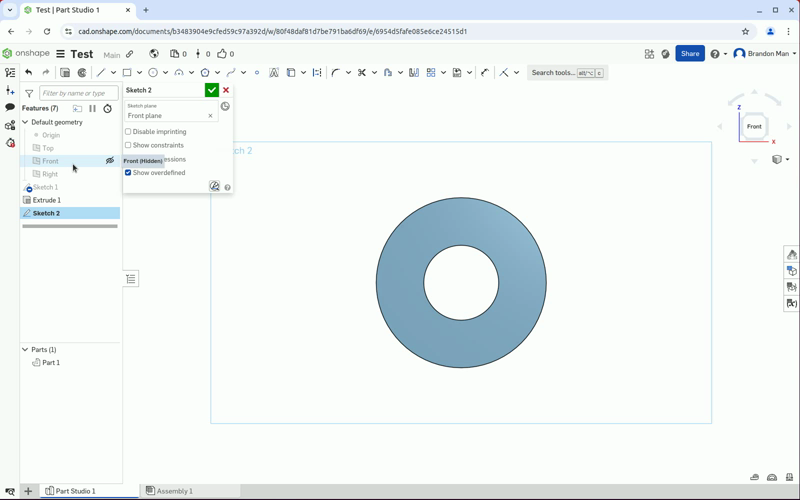
mouse_move(73, 352)
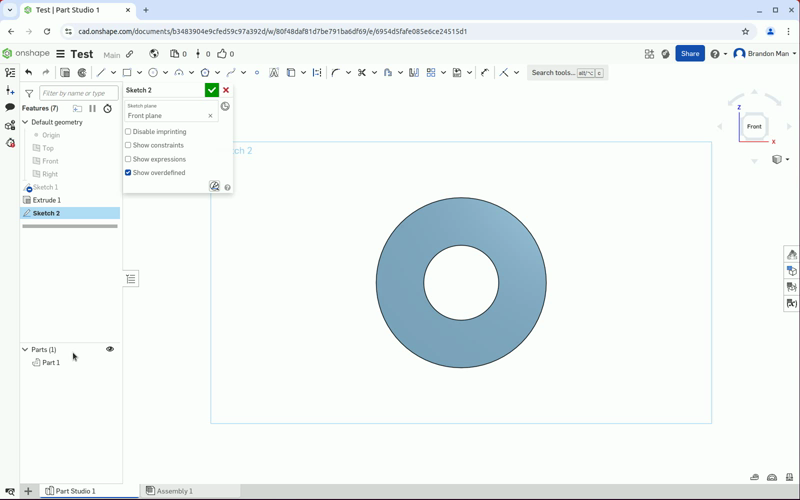
key(y)
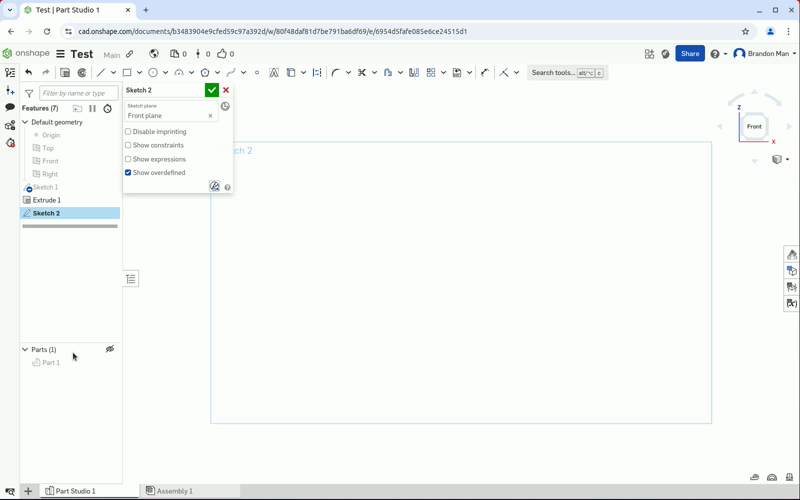
key(c)
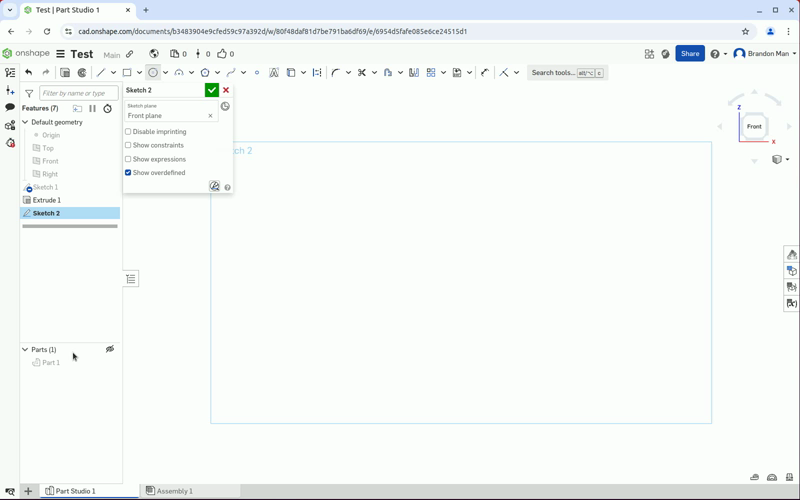
key_down(shift)
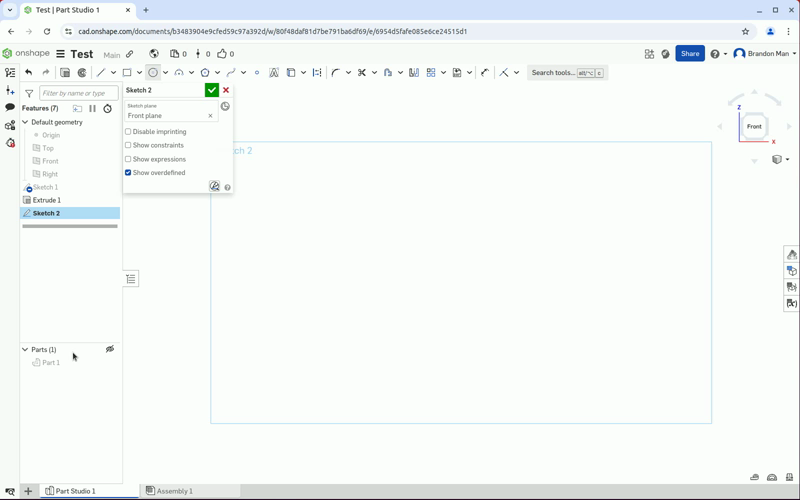
mouse_move(461, 282)
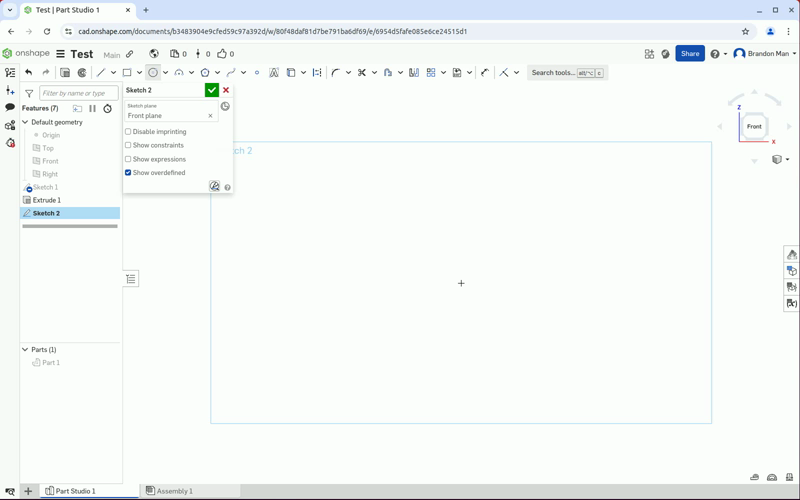
click(461, 282)
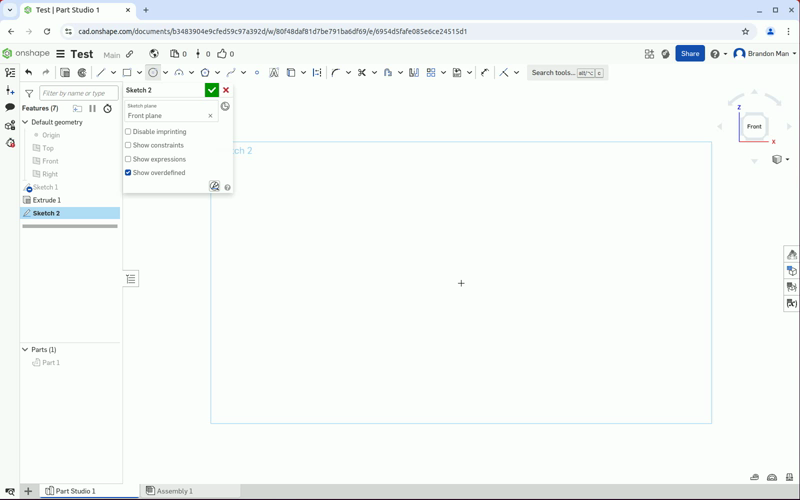
key_up(shift)
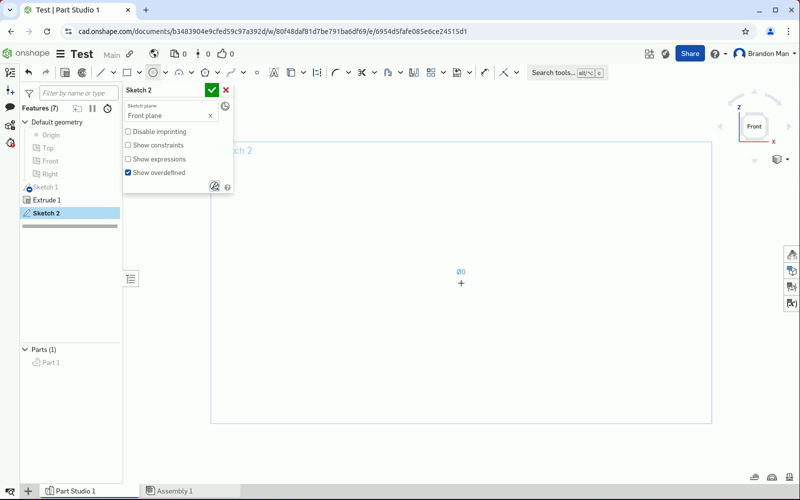
mouse_move(572, 282)
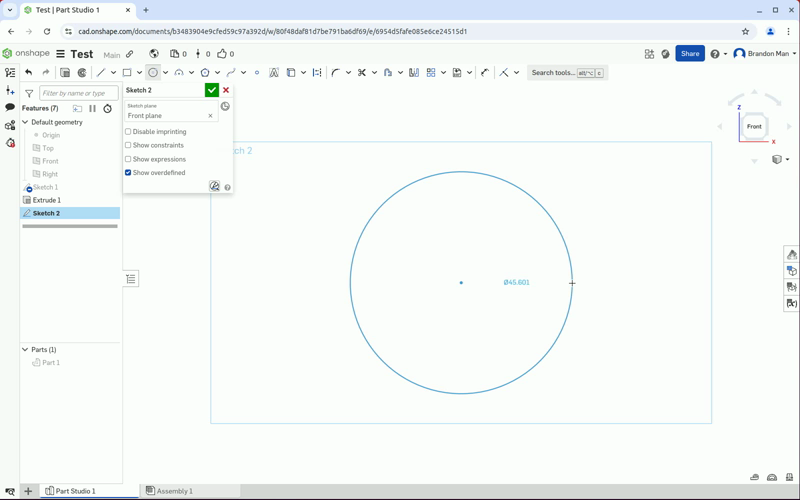
click(572, 282)
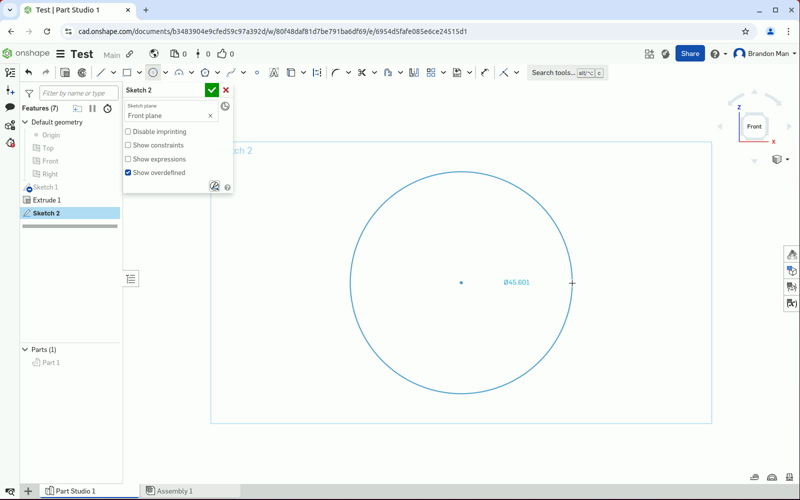
key(esc)
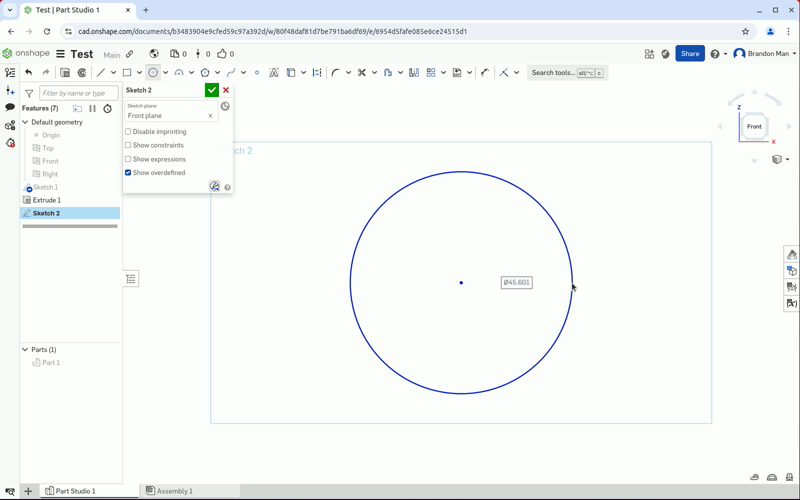
key(c)
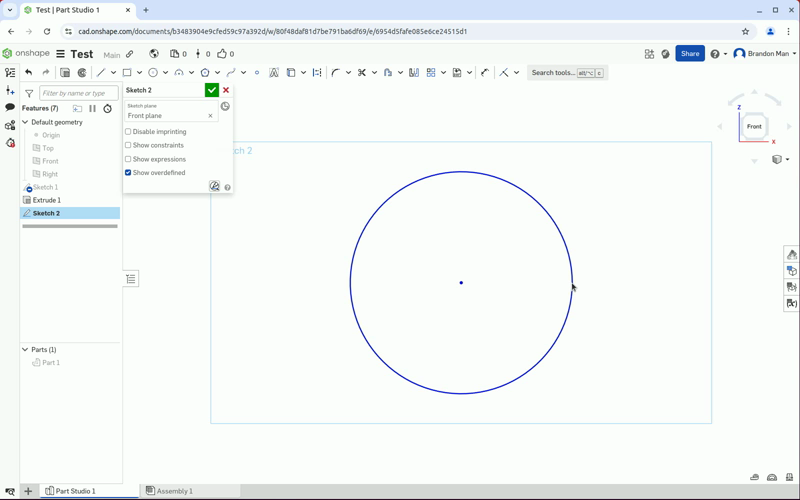
key_down(shift)
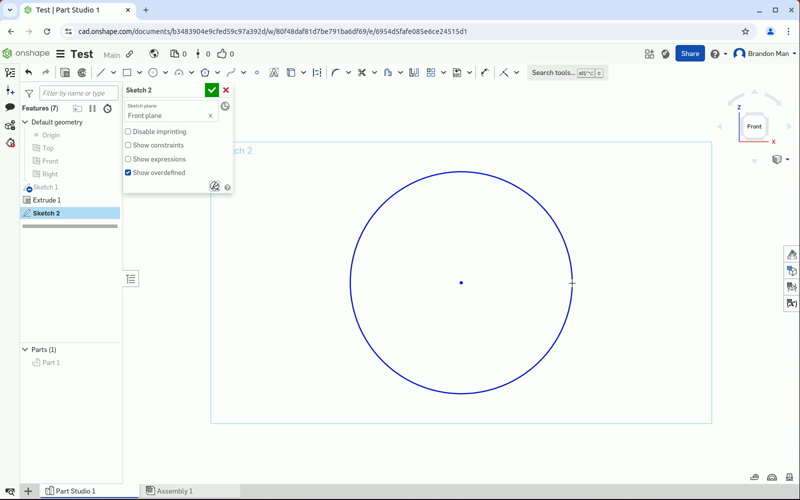
mouse_move(461, 282)
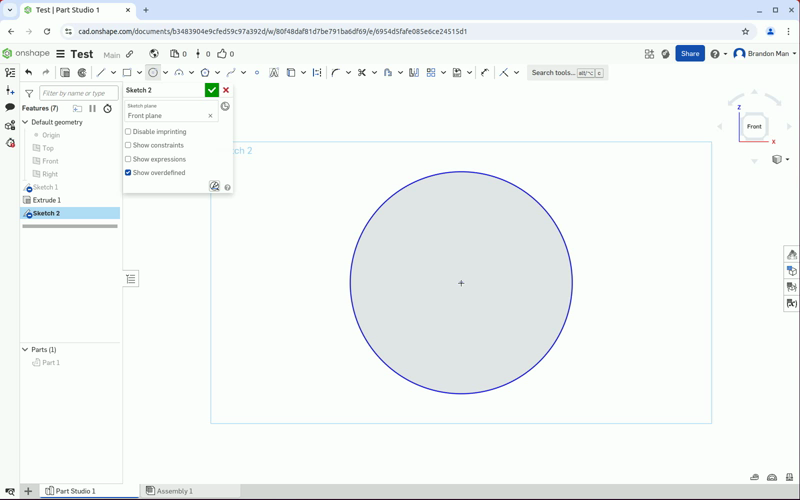
click(461, 282)
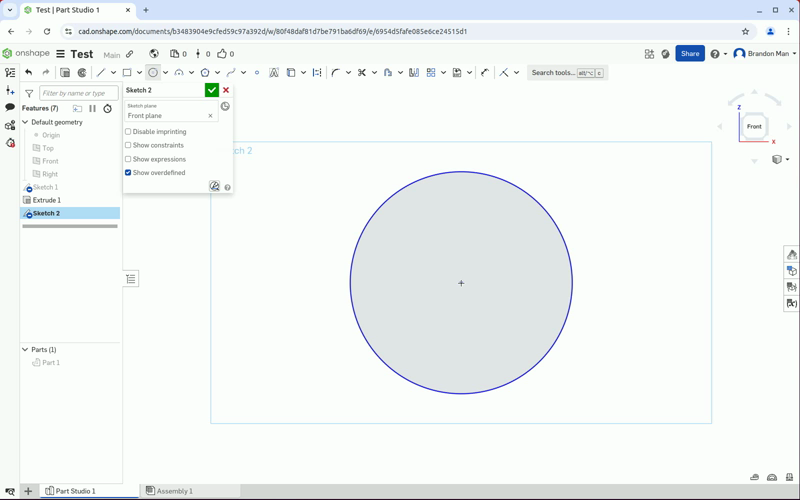
key_up(shift)
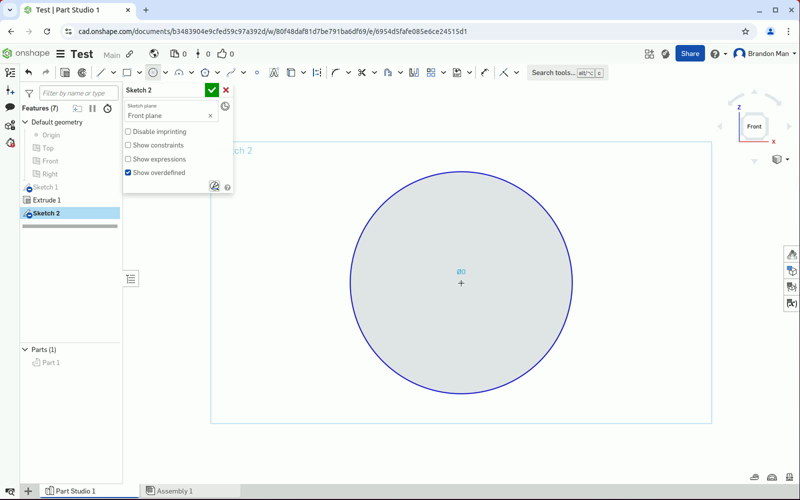
mouse_move(546, 282)
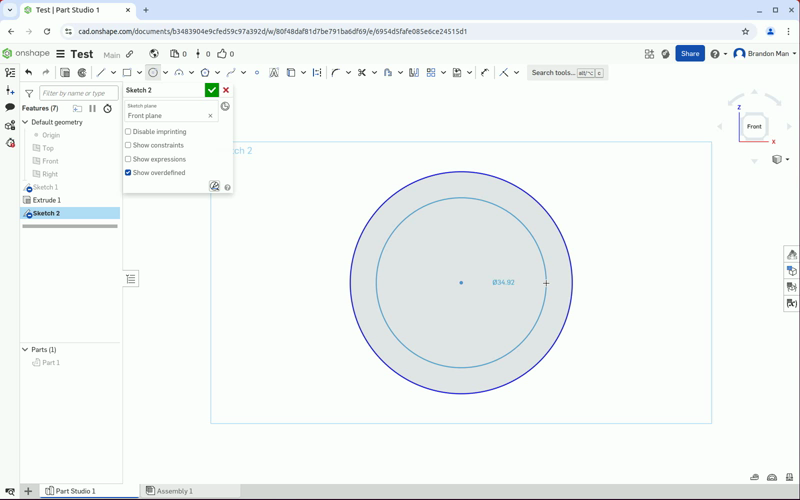
click(546, 282)
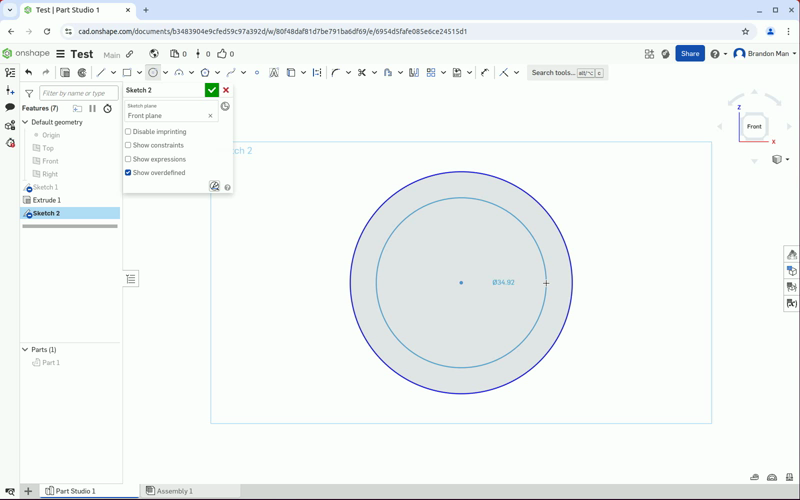
key(esc)
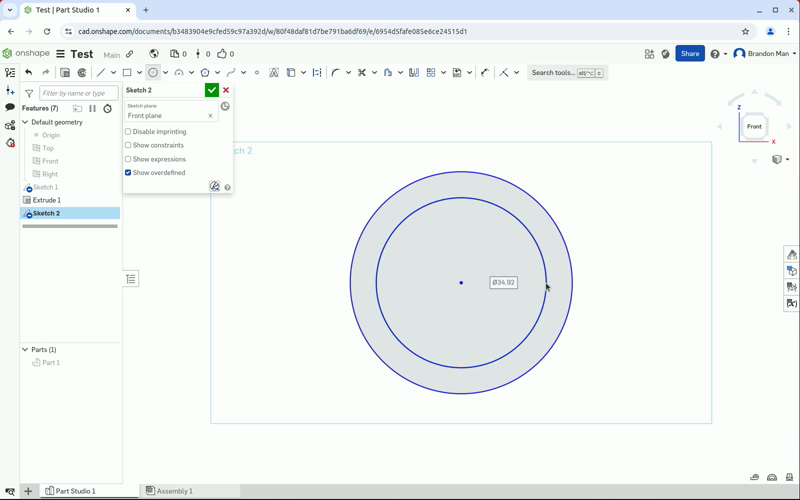
mouse_move(484, 189)
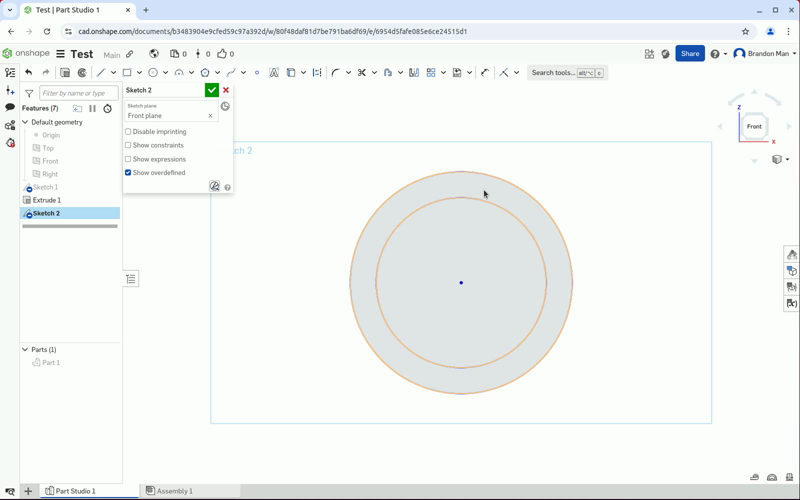
click(484, 189)
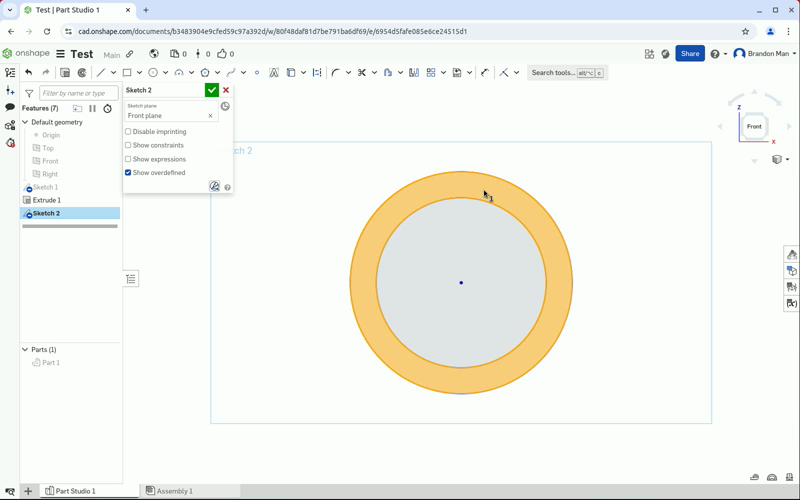
mouse_move(73, 352)
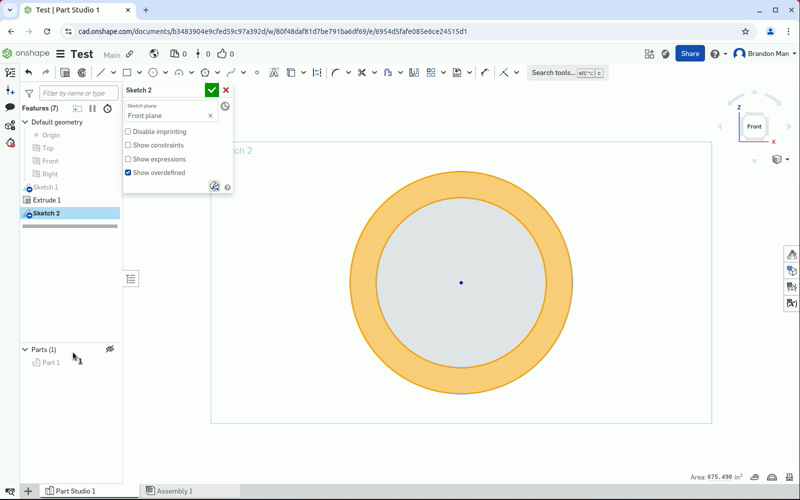
key(shift+y)
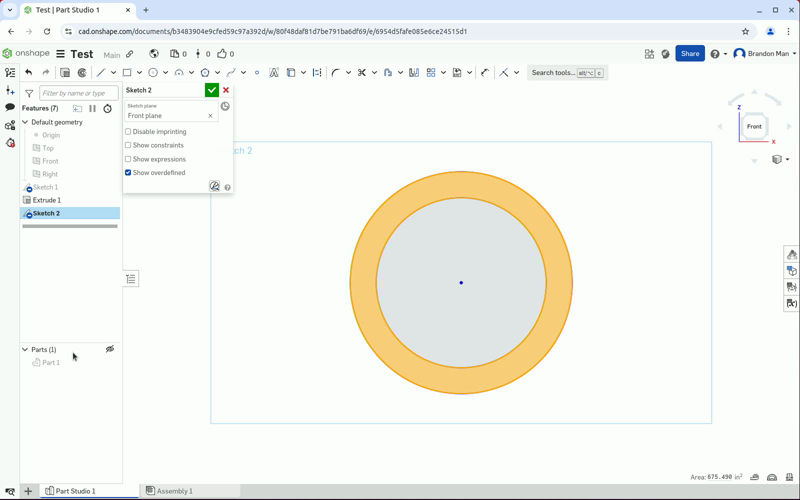
key(shift+e)
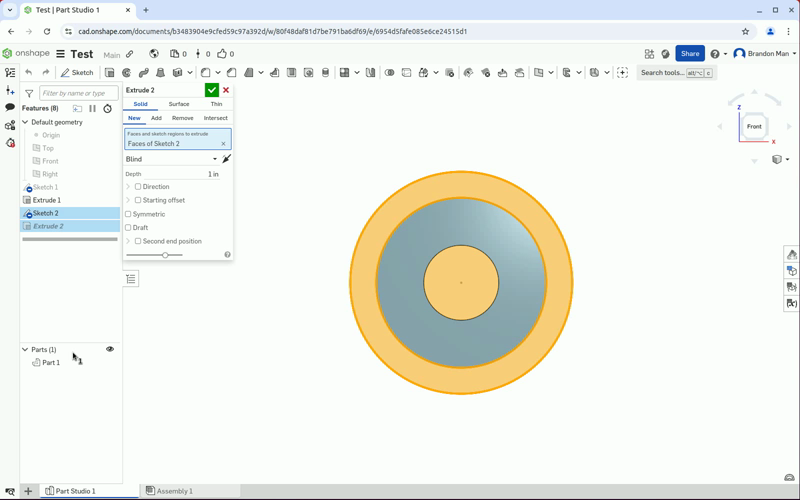
mouse_move(143, 106)
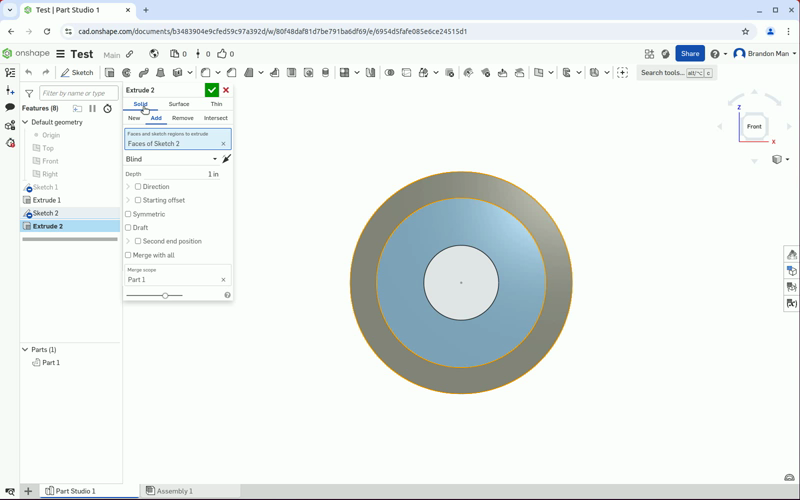
click(143, 106)
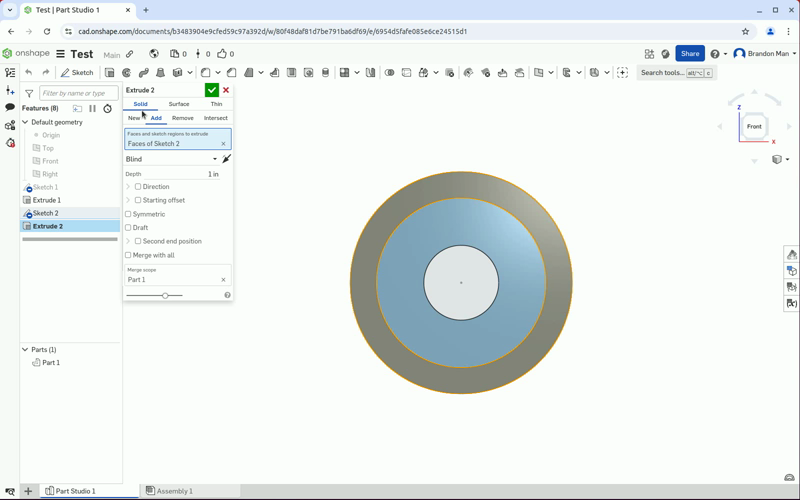
mouse_move(137, 120)
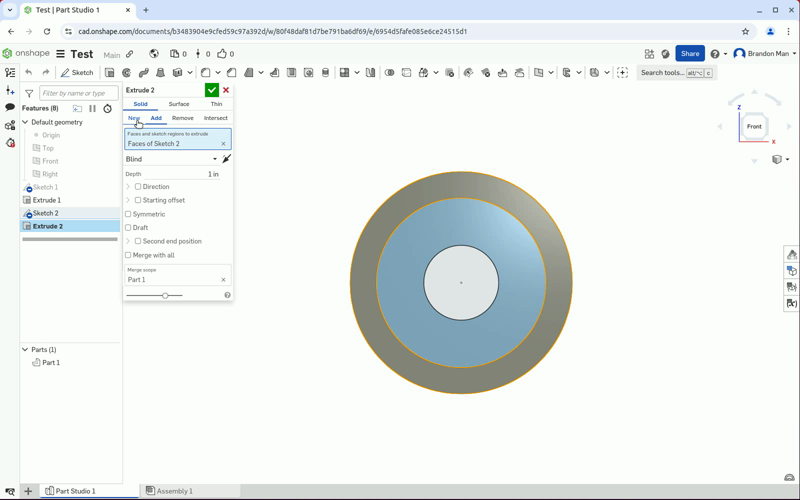
click(137, 120)
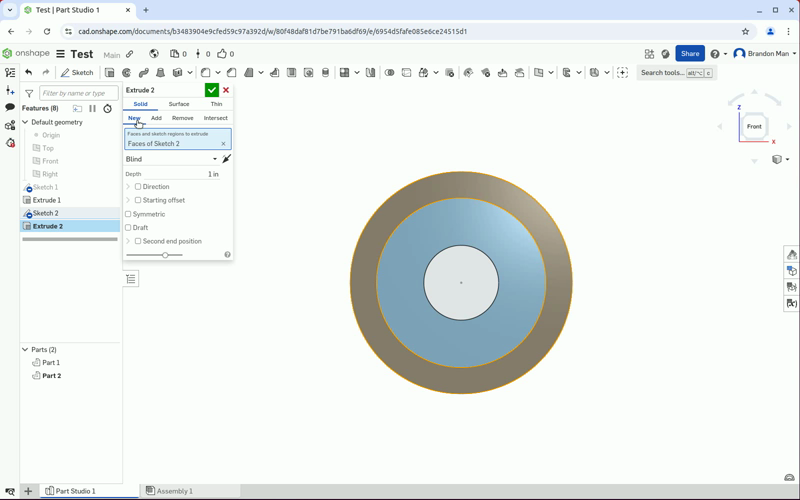
key(tab, 4)
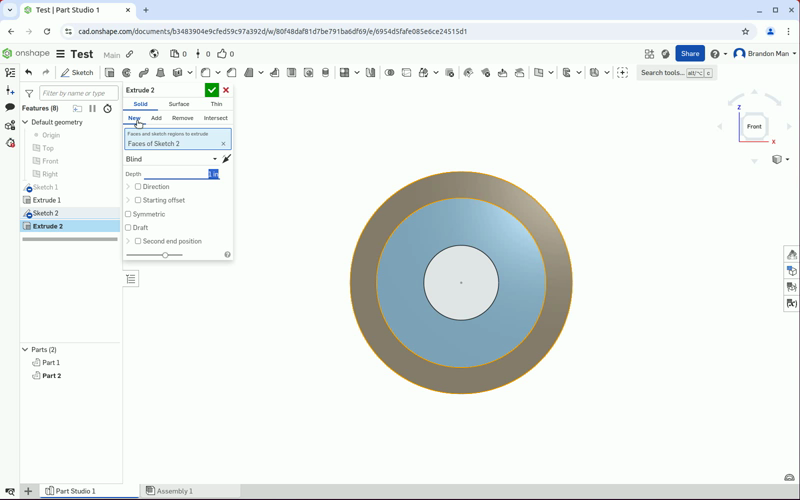
text(0.962)
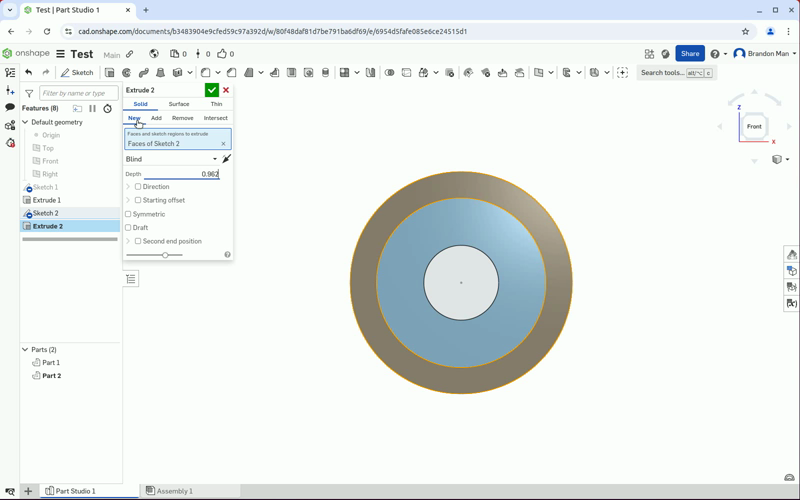
key(tab, 3)
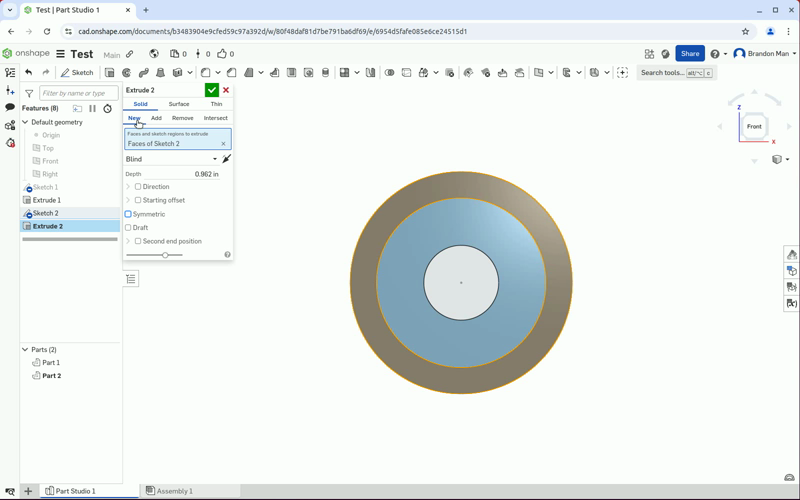
key(space)
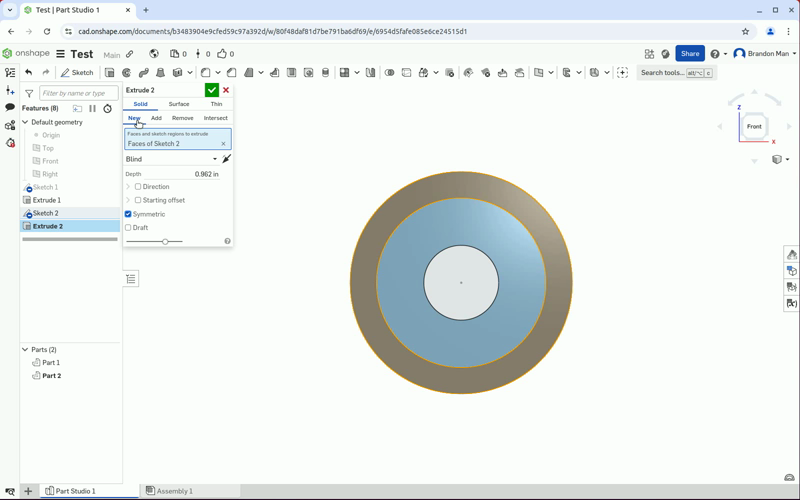
key(enter)
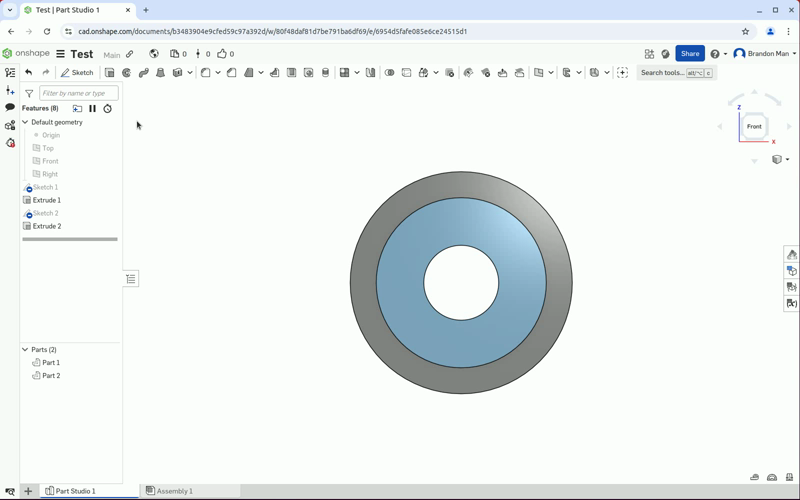
key(shift+h)
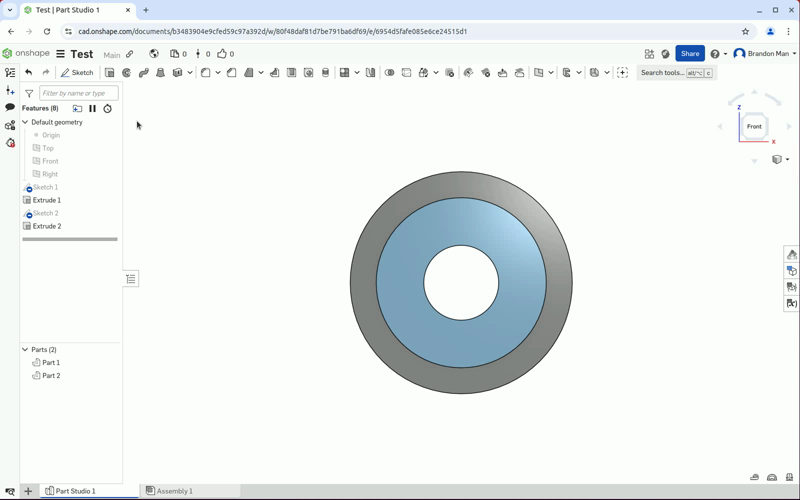
key(shift+h)
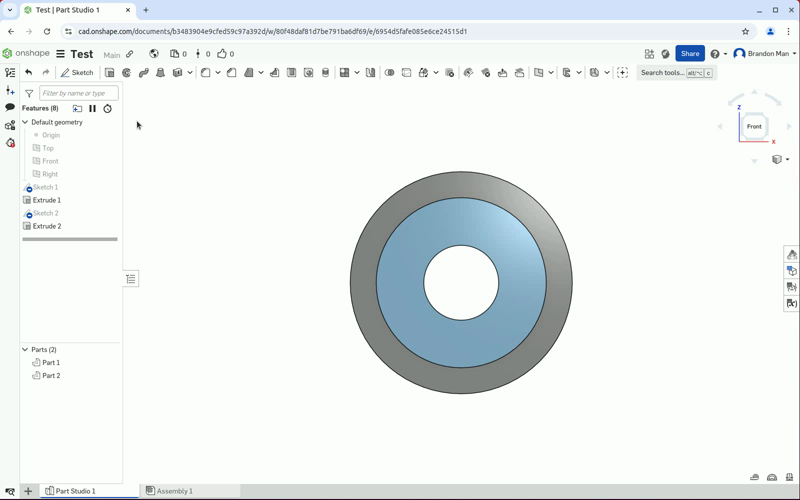
mouse_move(73, 189)
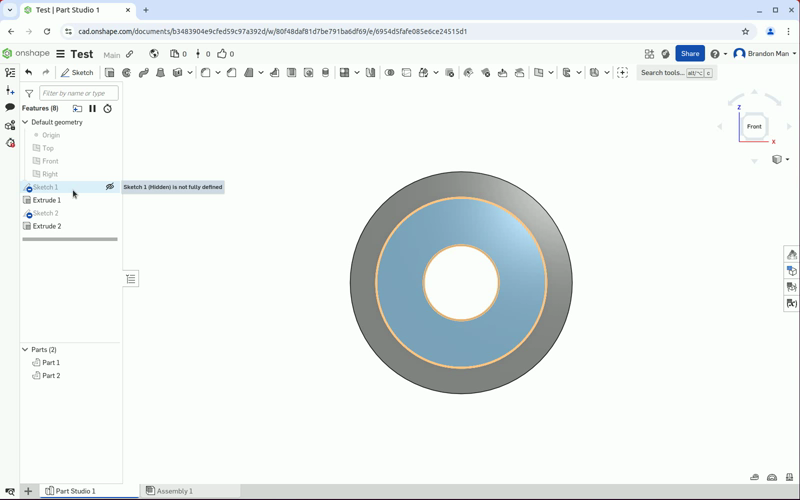
click(73, 189)
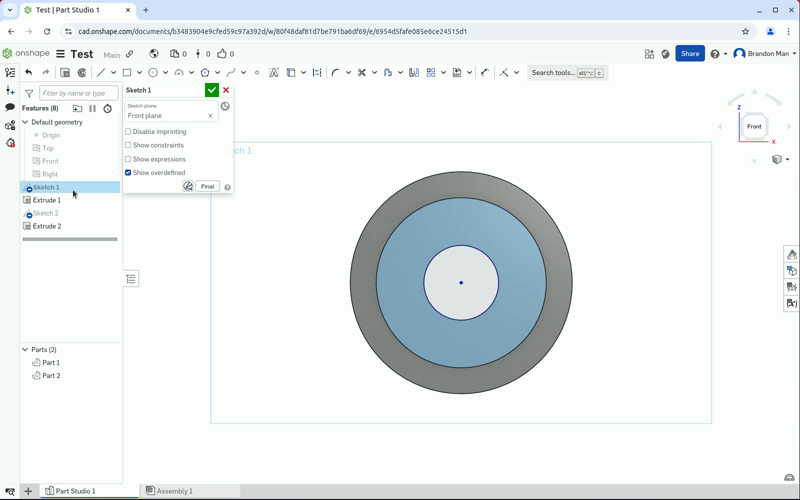
mouse_move(229, 92)
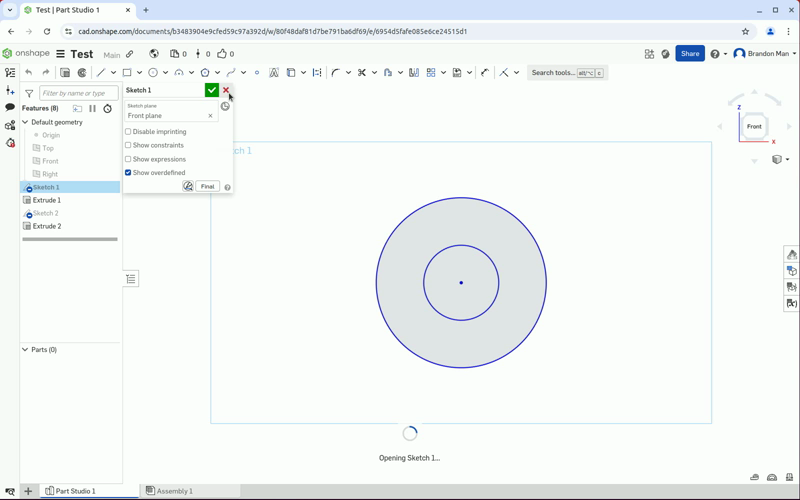
click(229, 92)
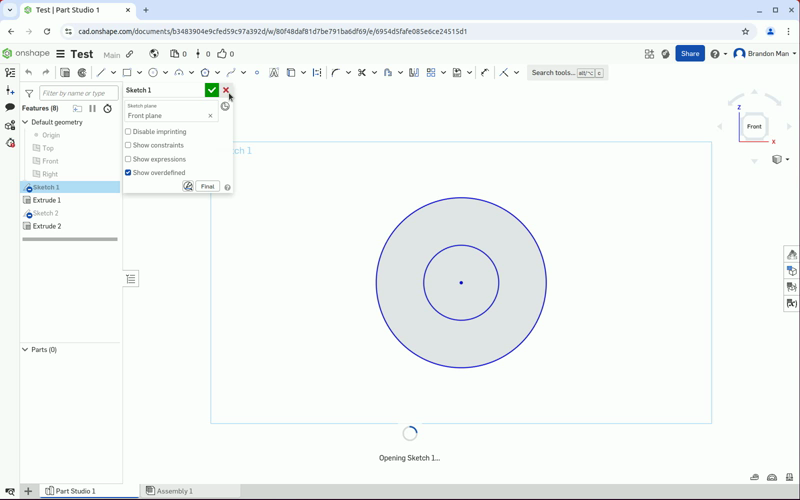
key(shift+s)
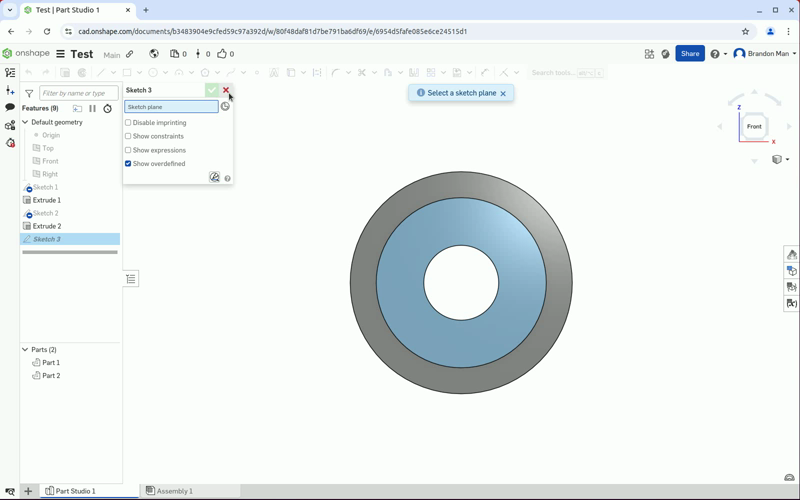
mouse_move(73, 163)
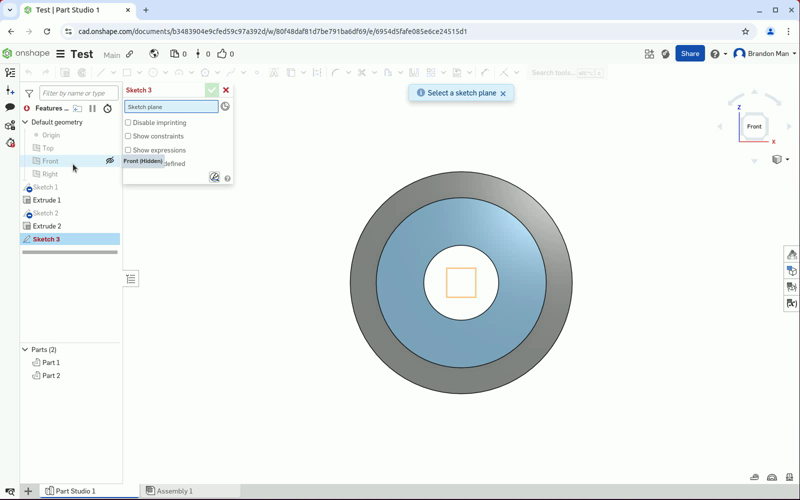
click(73, 163)
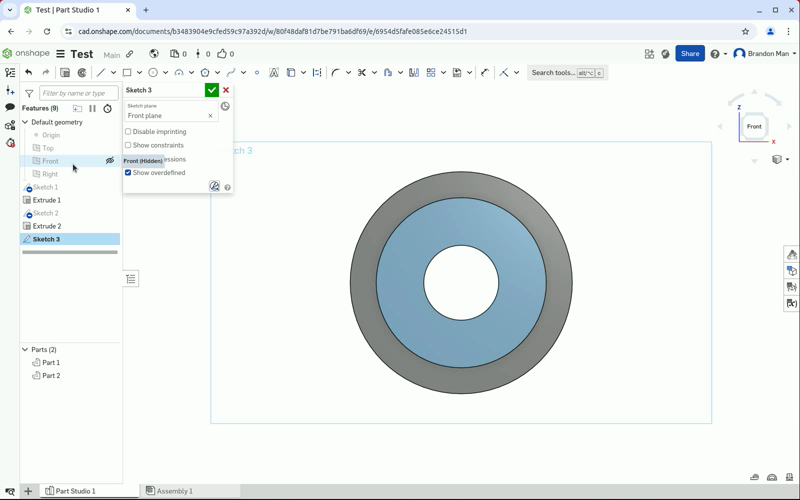
mouse_move(73, 352)
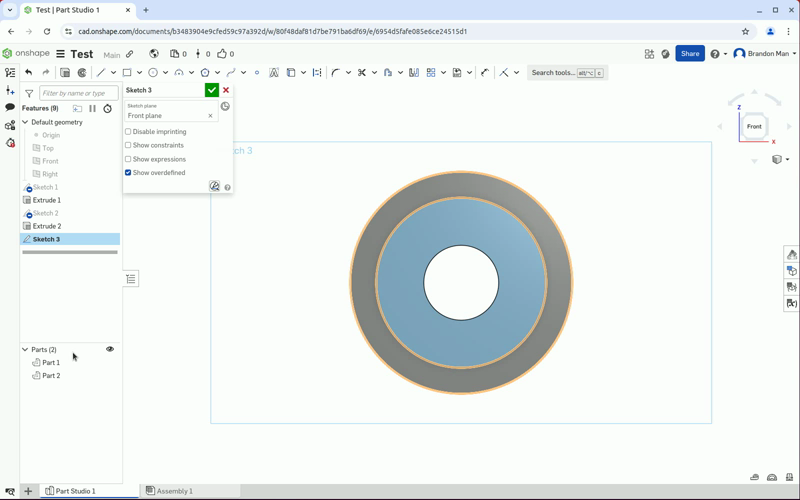
key(y)
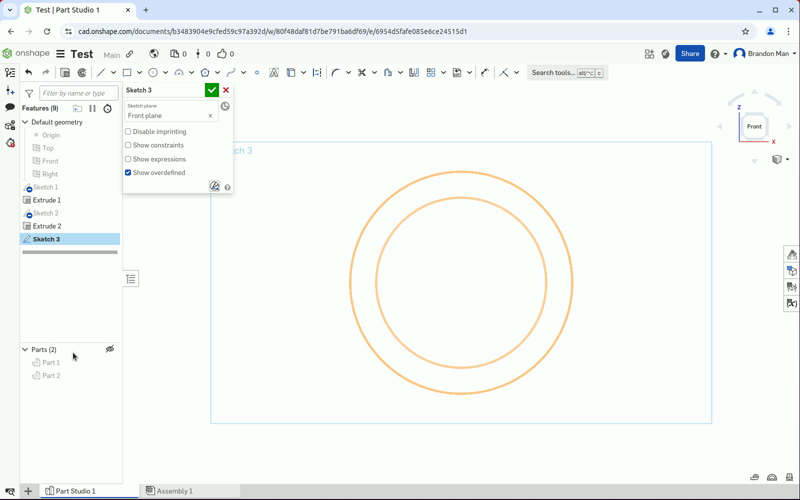
key(c)
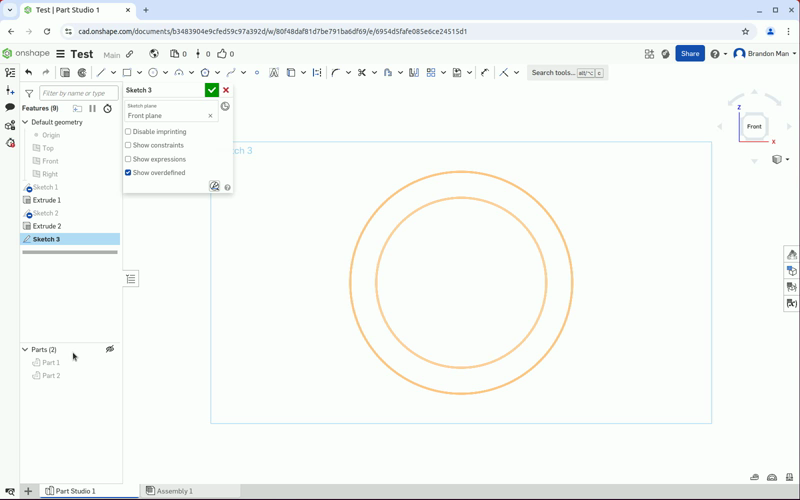
key_down(shift)
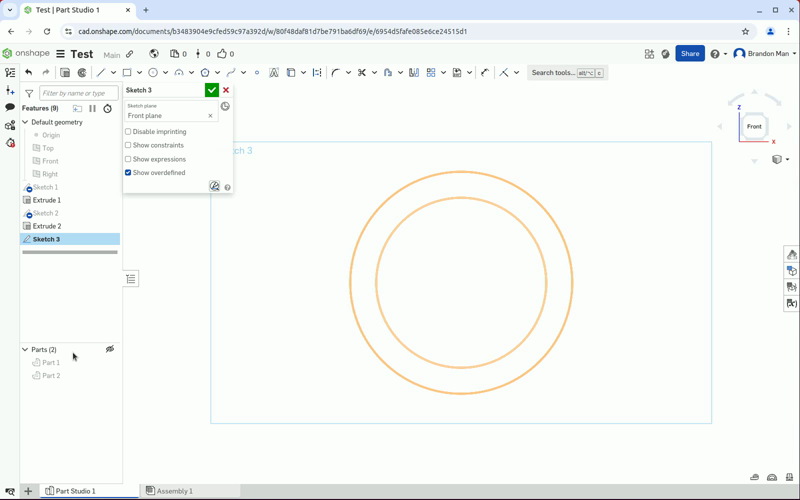
mouse_move(461, 282)
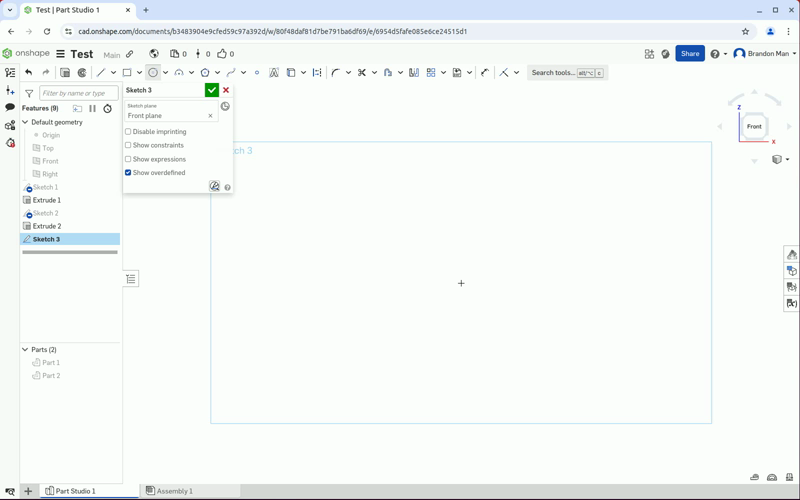
click(461, 282)
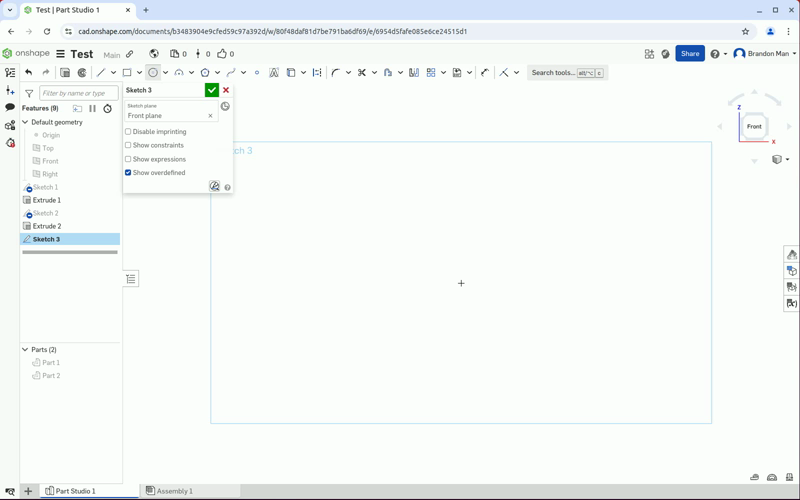
key_up(shift)
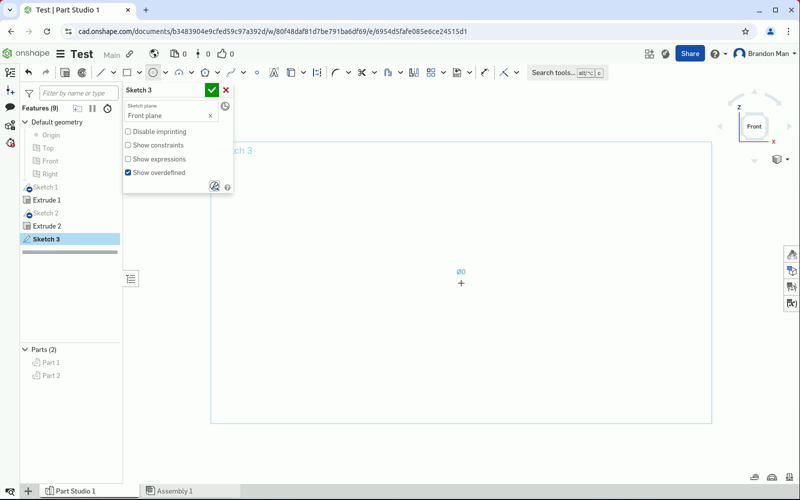
mouse_move(499, 282)
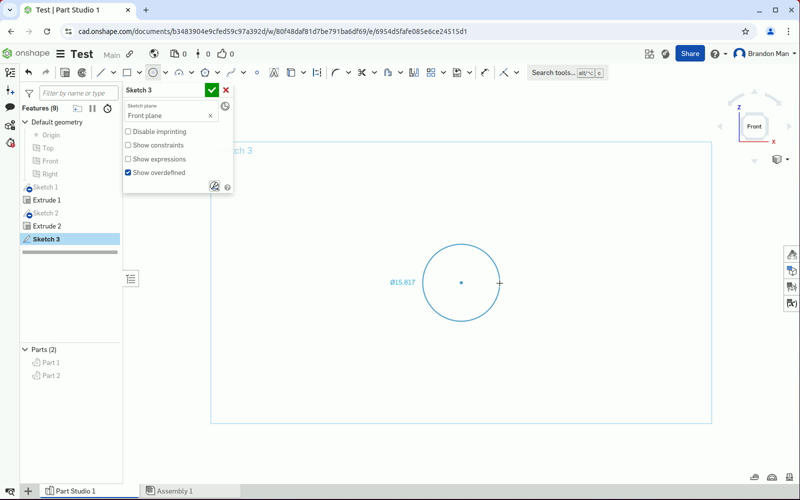
click(499, 282)
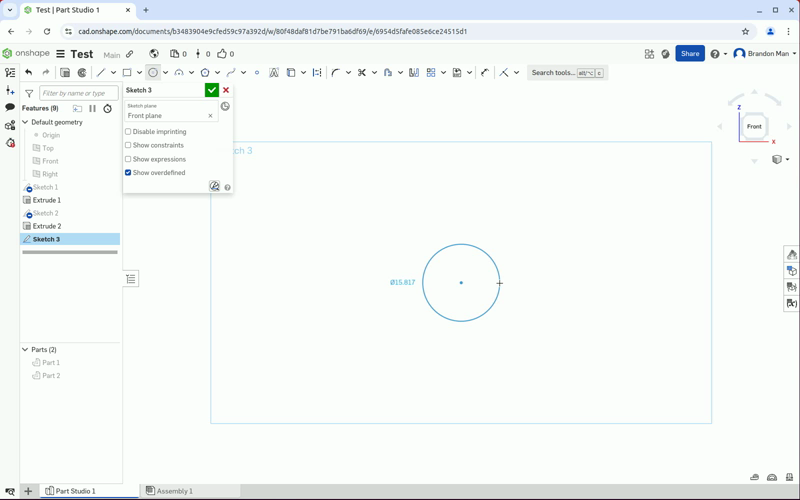
key(esc)
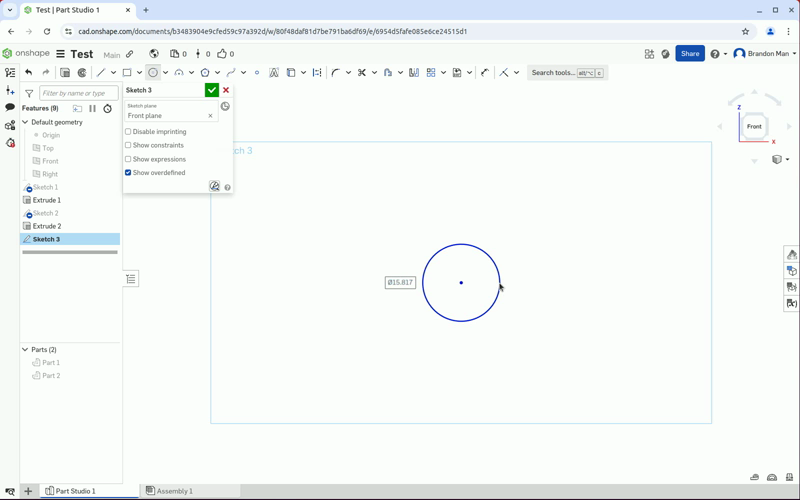
mouse_move(479, 279)
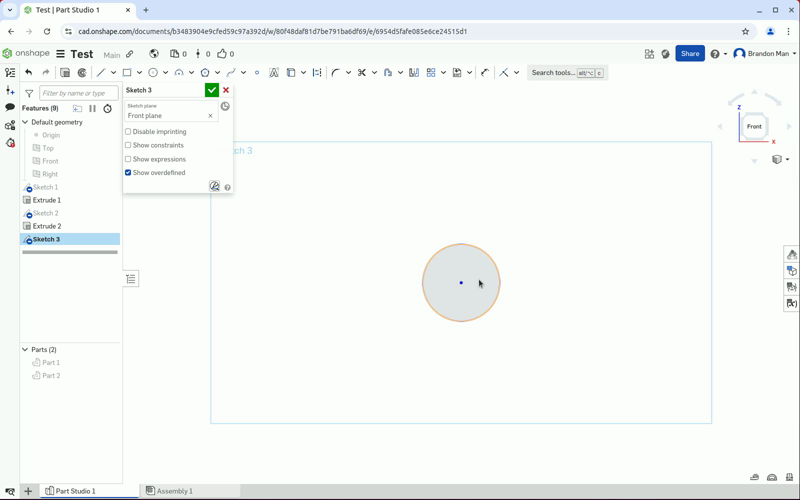
click(479, 279)
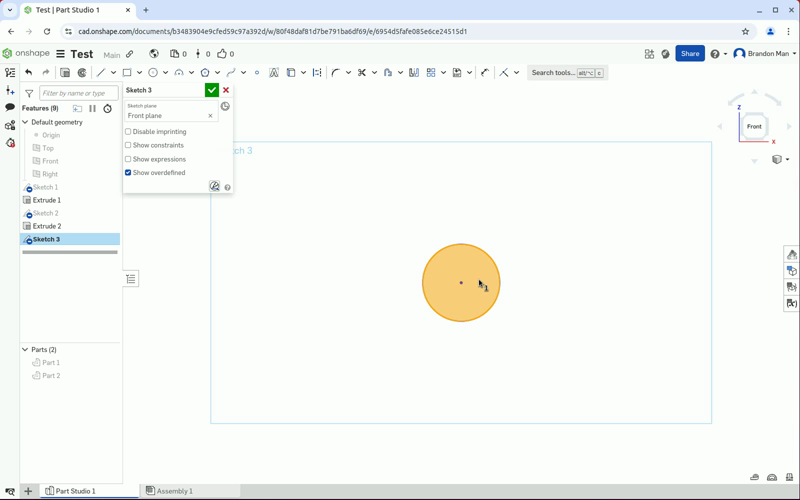
mouse_move(73, 352)
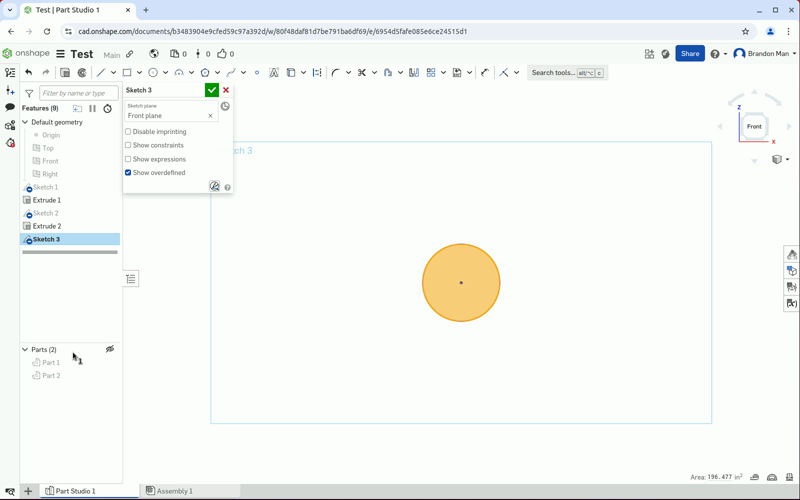
key(shift+y)
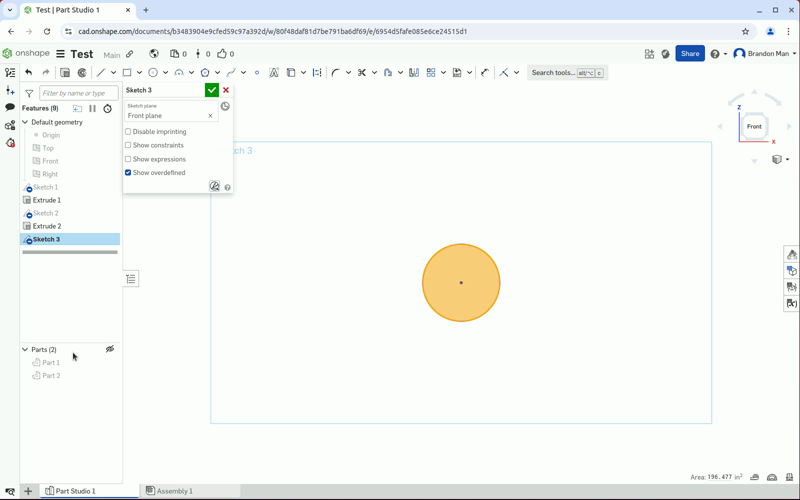
key(shift+e)
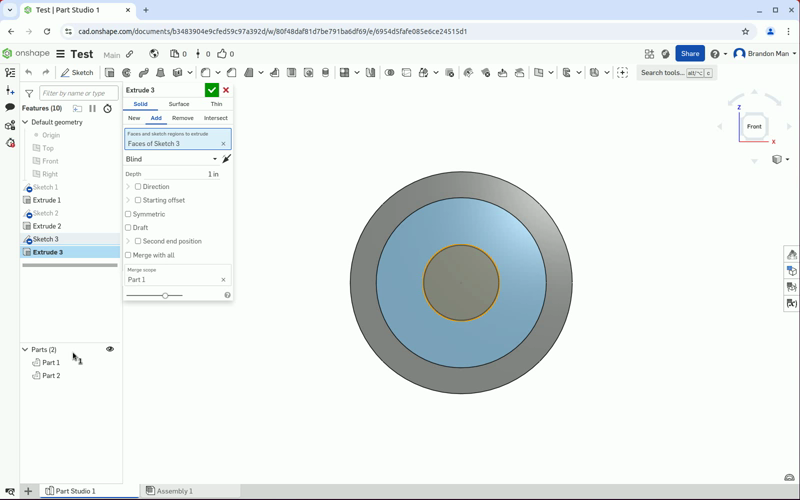
mouse_move(143, 106)
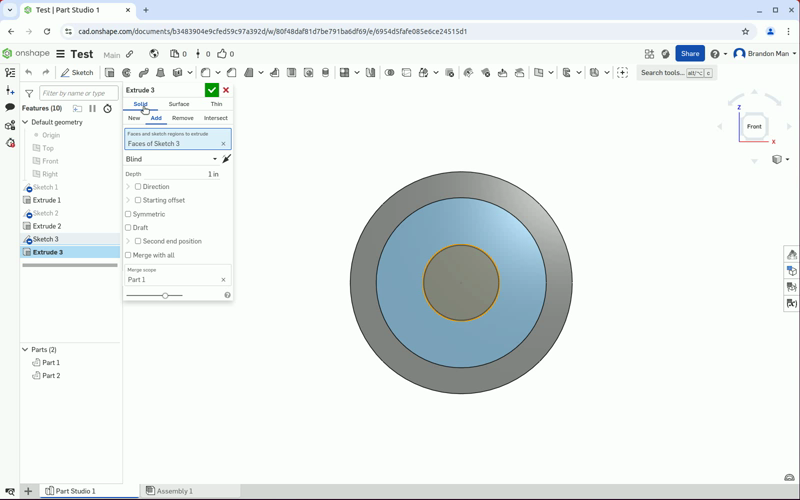
click(143, 106)
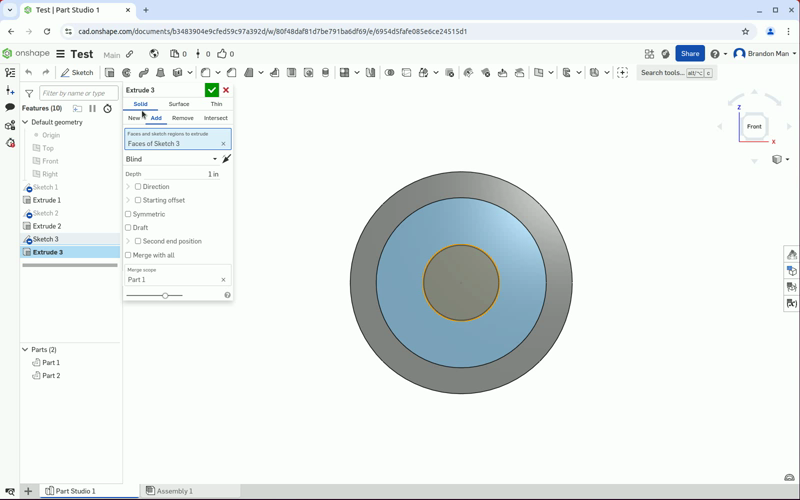
mouse_move(137, 120)
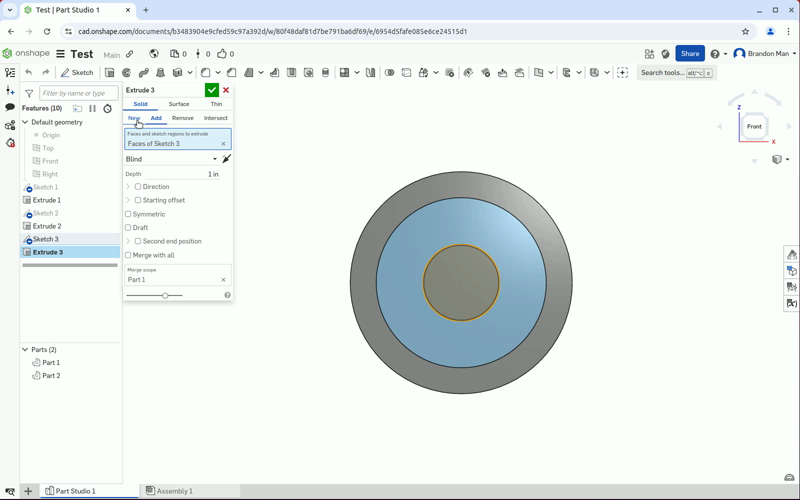
click(137, 120)
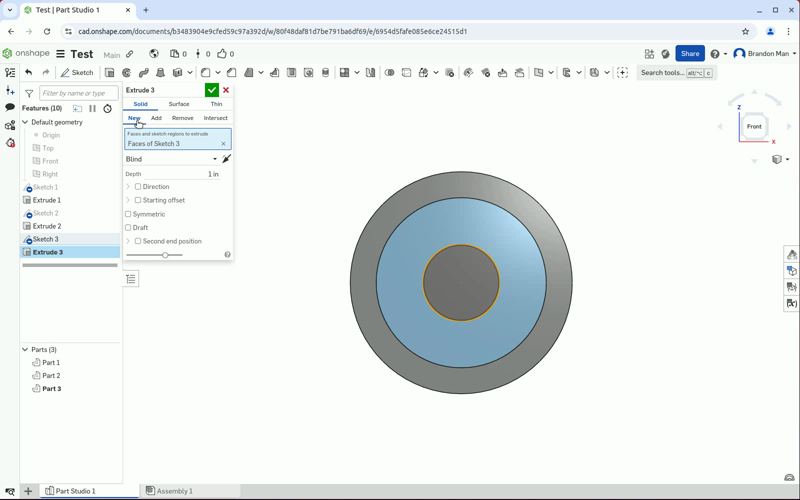
key(tab, 4)
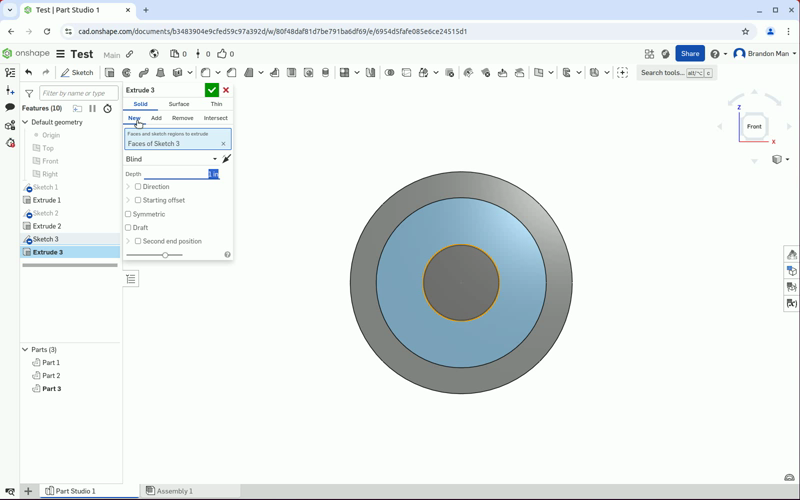
text(16.368)
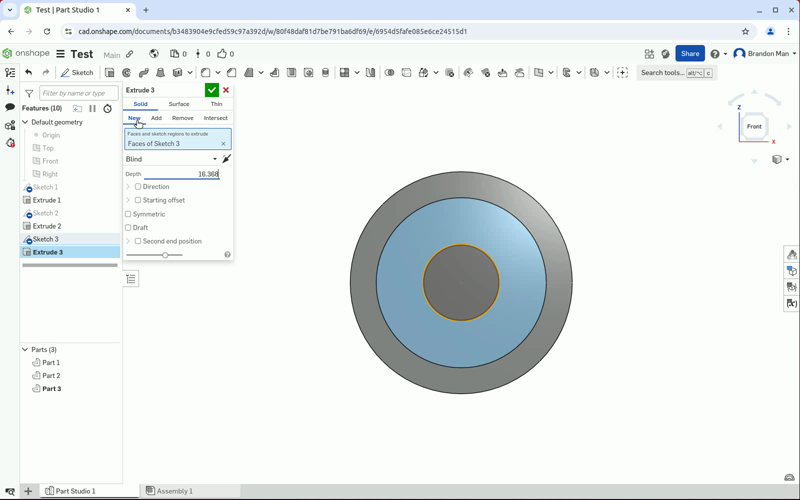
key(enter)
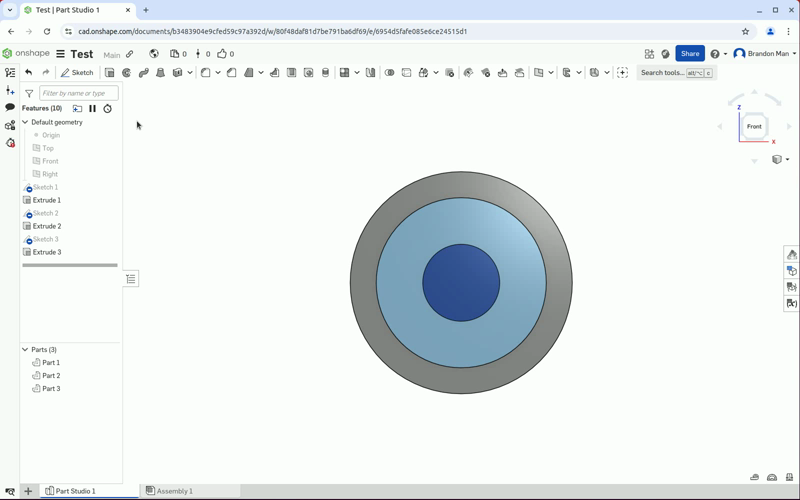
key(shift+h)
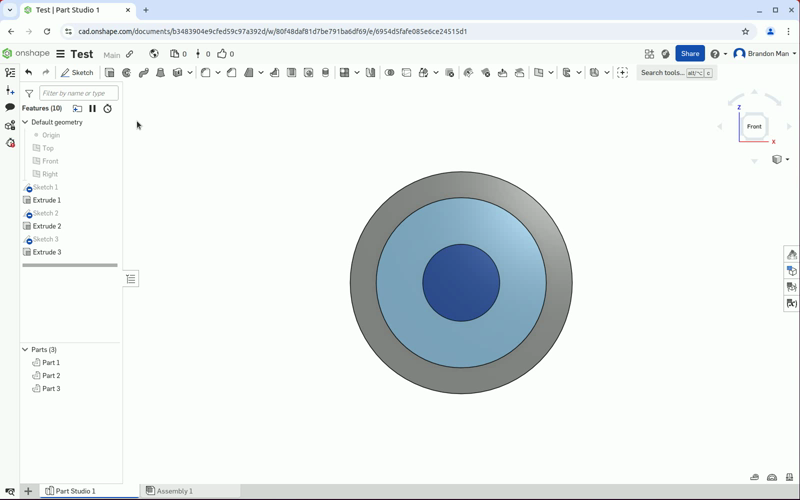
key(shift+h)
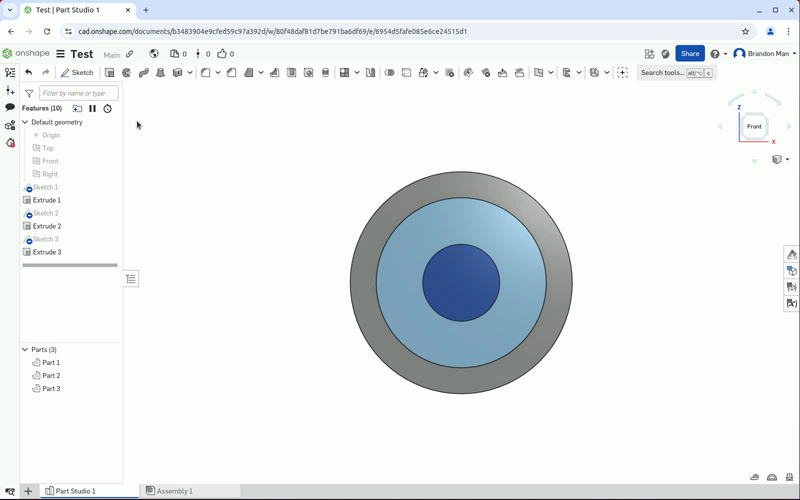
key(shift+7)
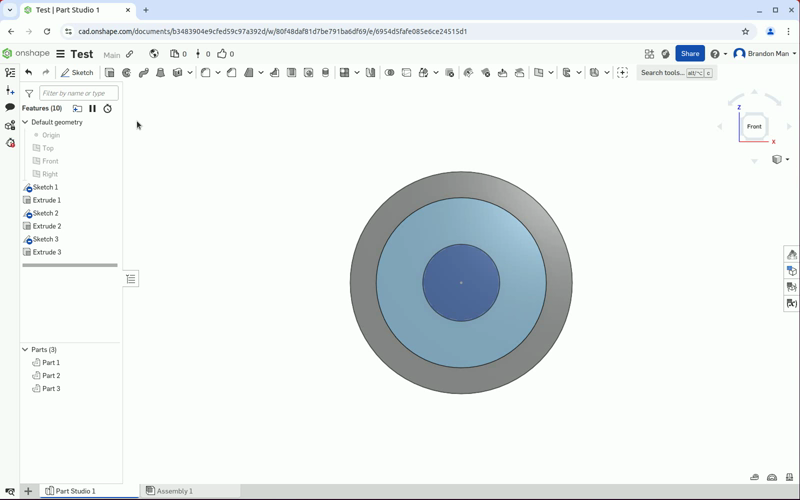
key(left, 2)
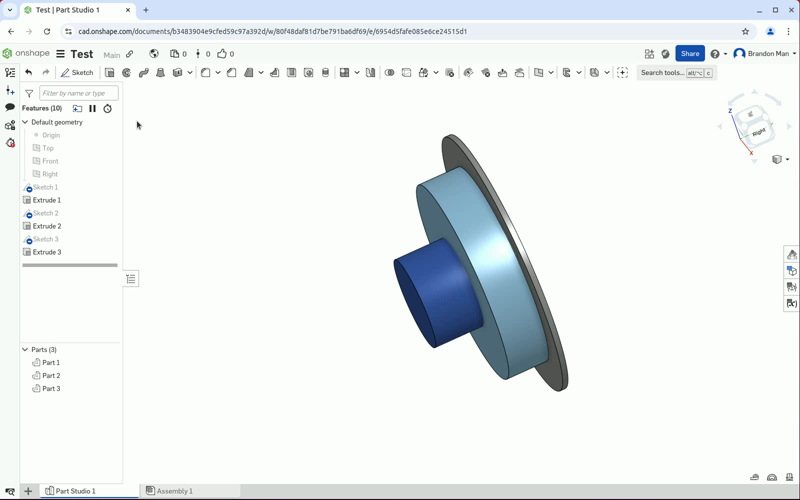
key(down, 2)
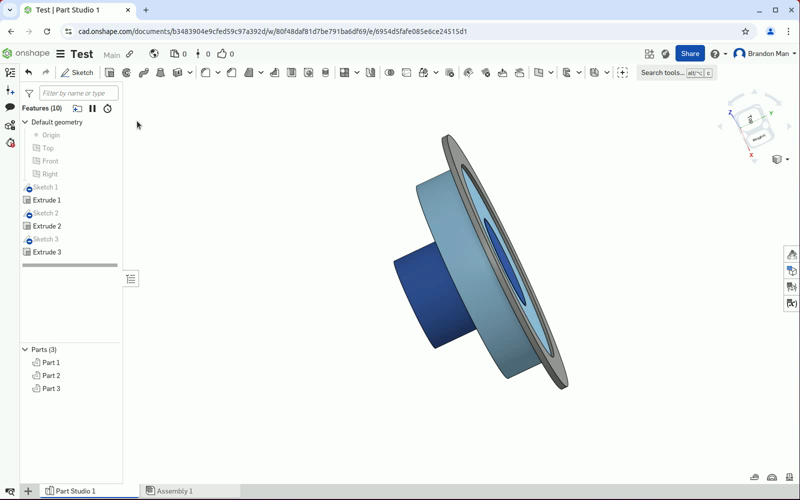
key(up, 2)
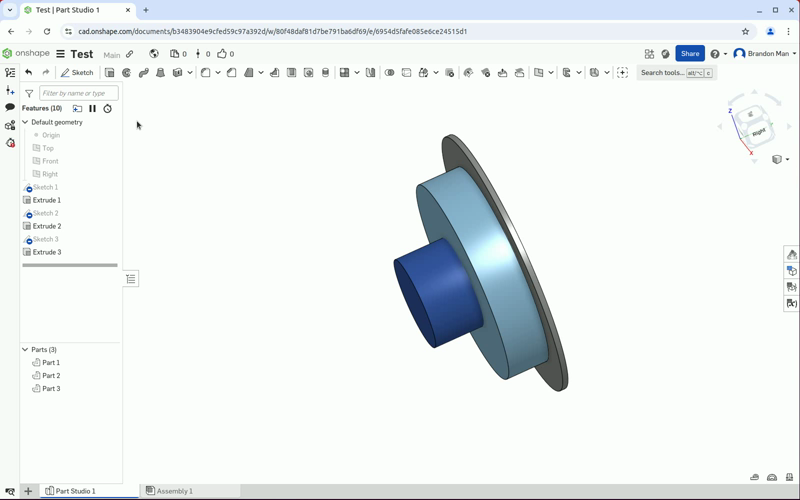
key(right, 2)
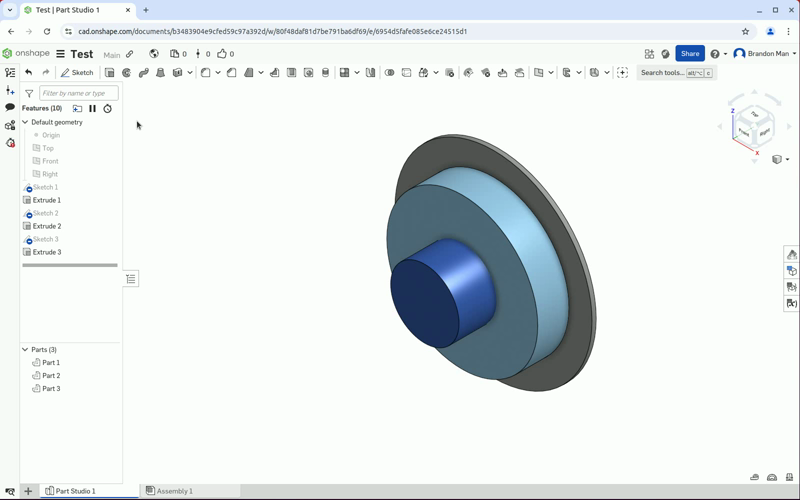
mouse_move(73, 189)
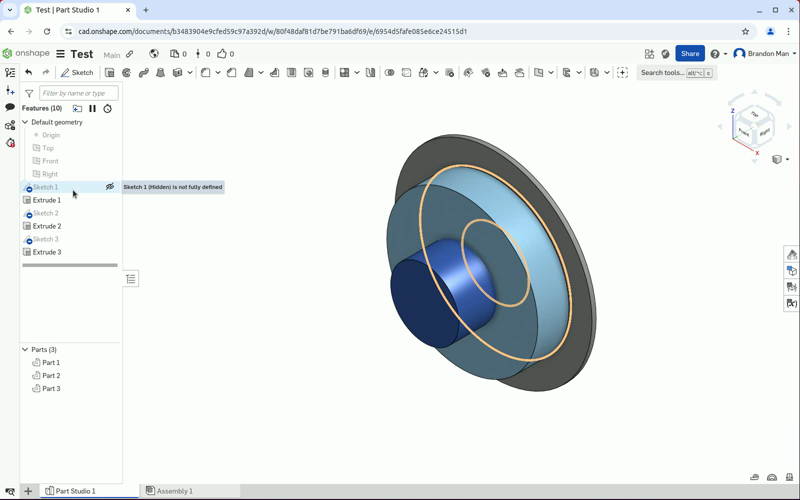
click(73, 189)